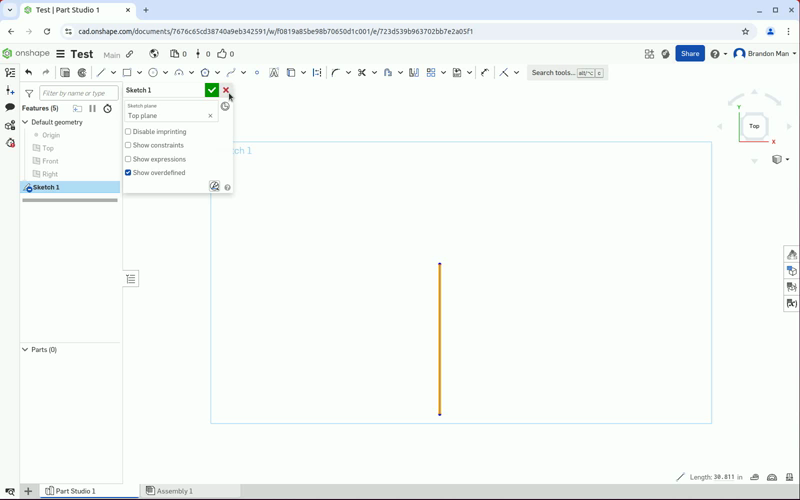
key(shift+h)
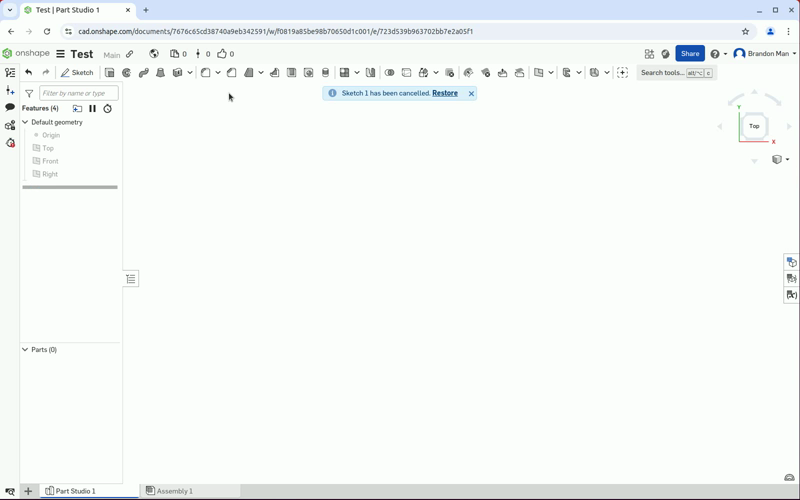
mouse_move(73, 352)
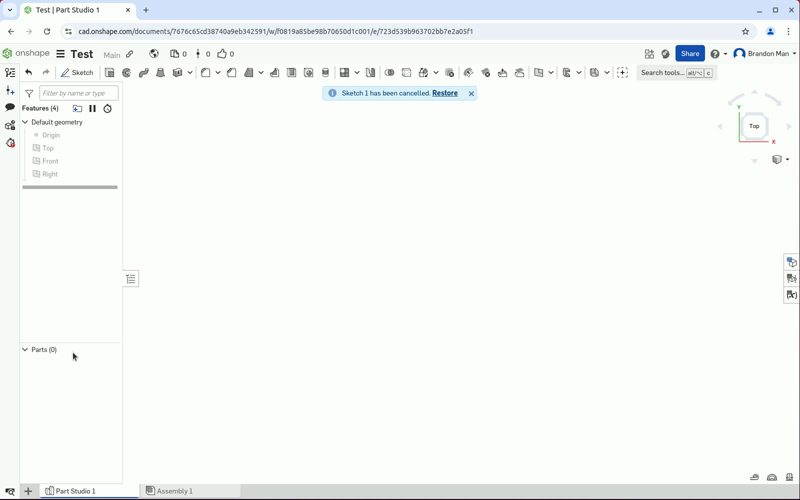
key(y)
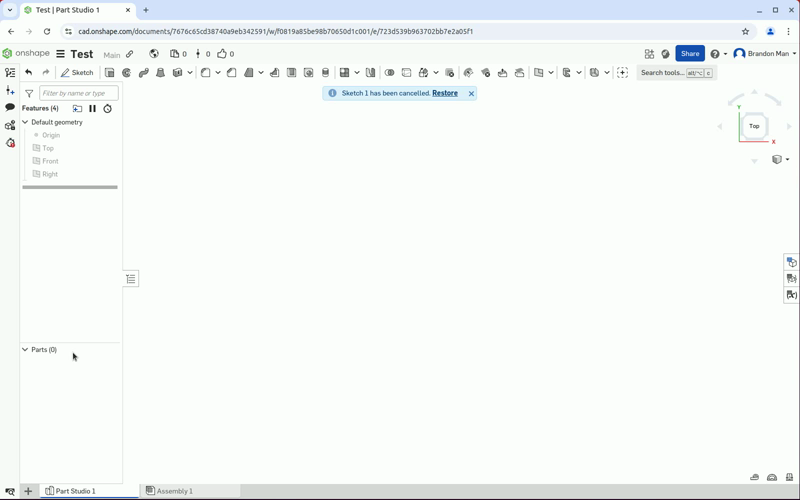
key(shift+p)
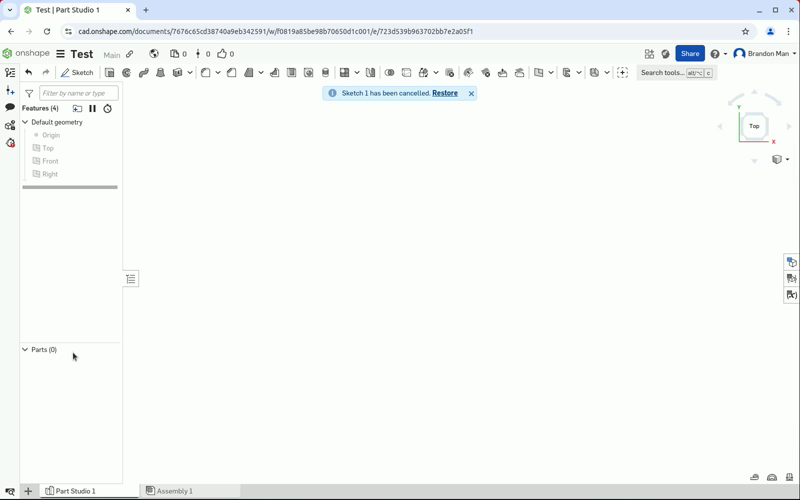
key(space)
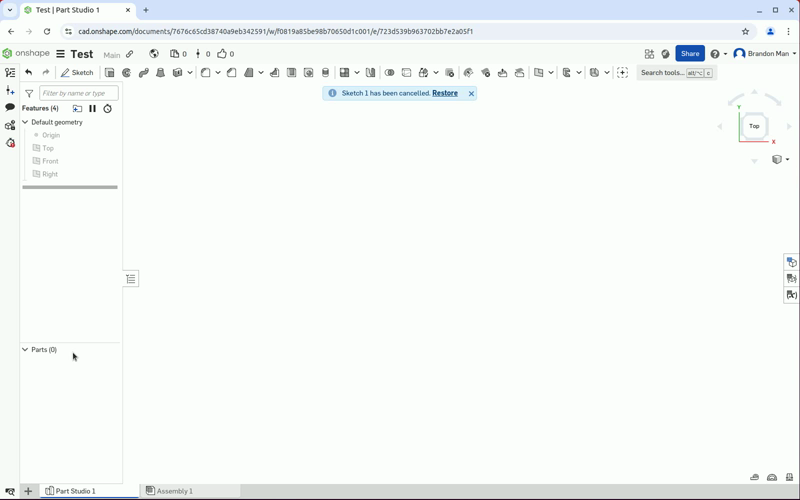
key_down(shift)
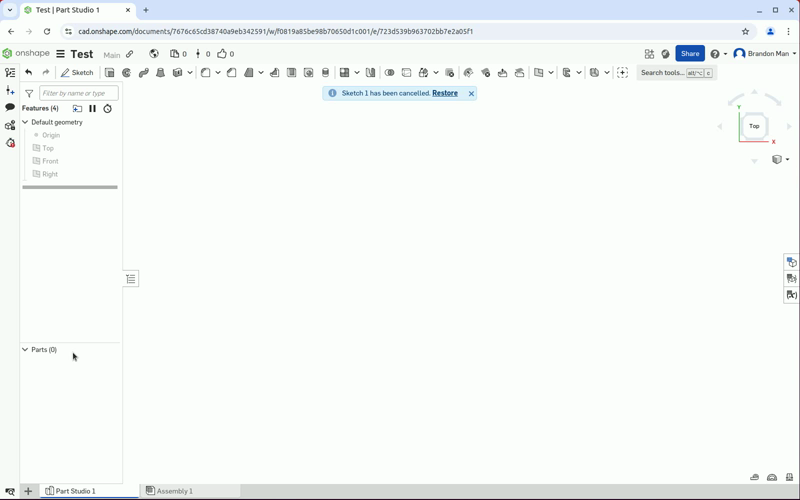
key(up)
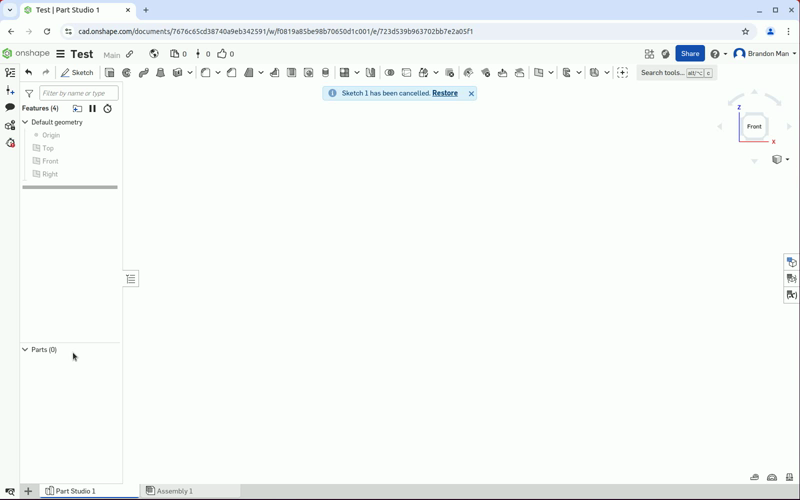
key_up(shift)
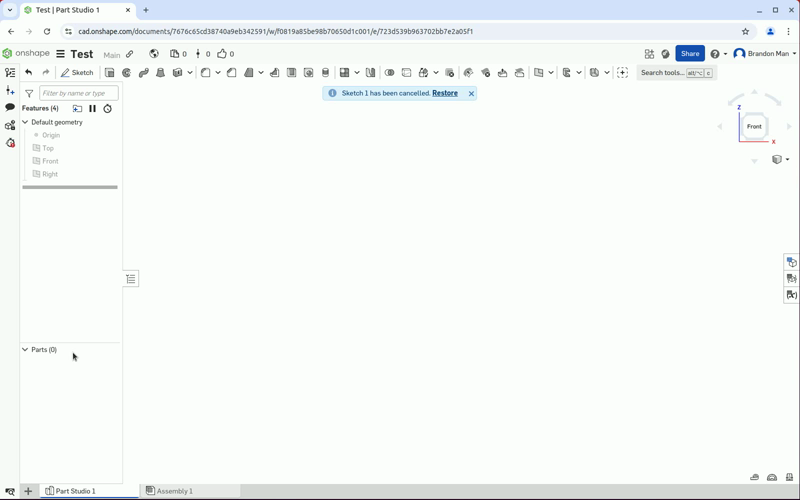
mouse_move(73, 352)
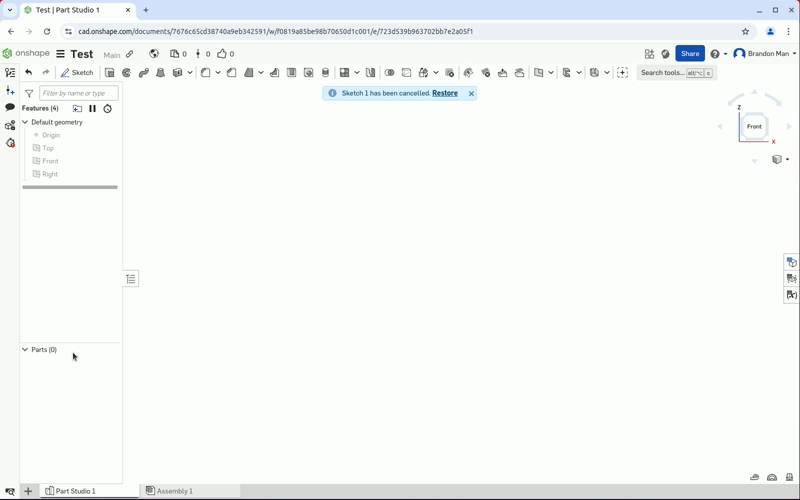
key(shift+y)
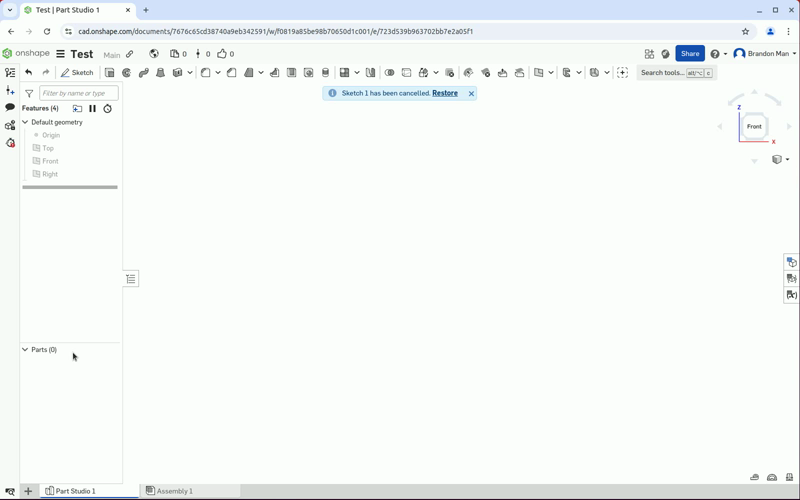
key(shift+s)
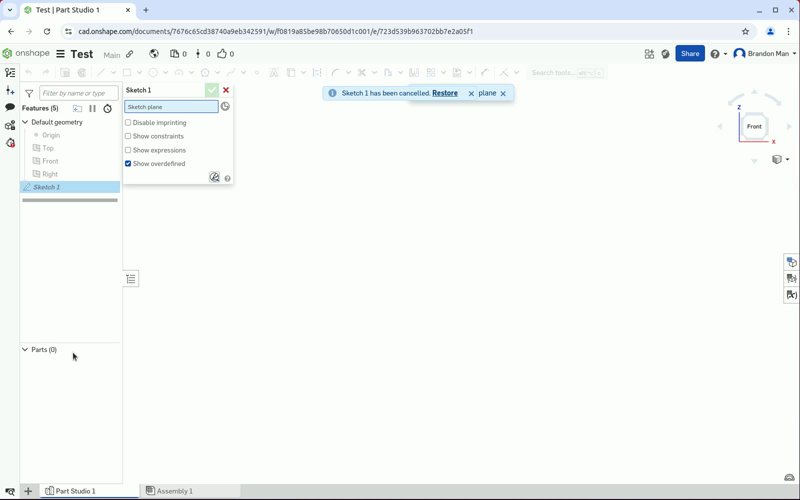
mouse_move(73, 163)
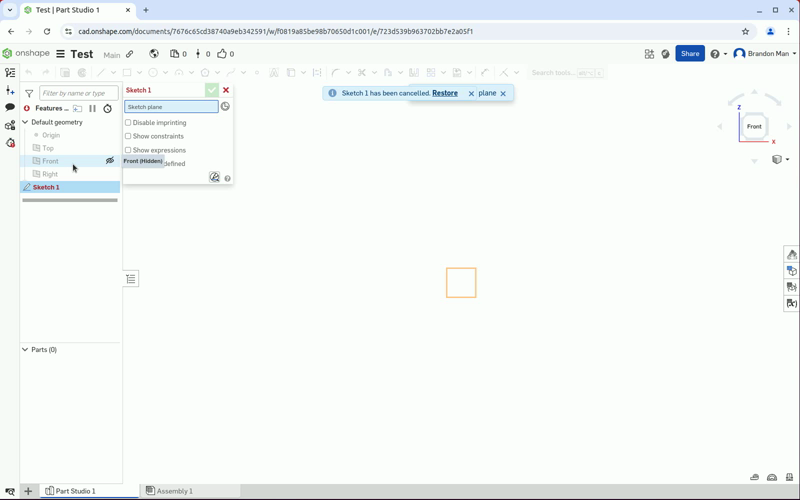
click(73, 163)
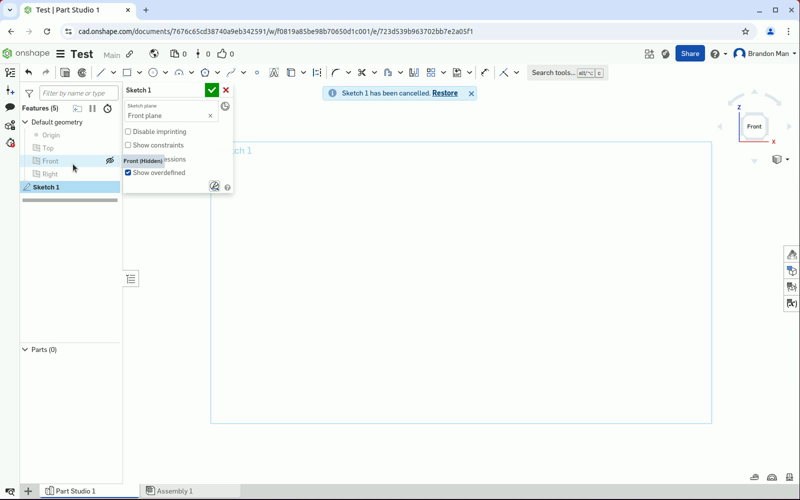
mouse_move(73, 352)
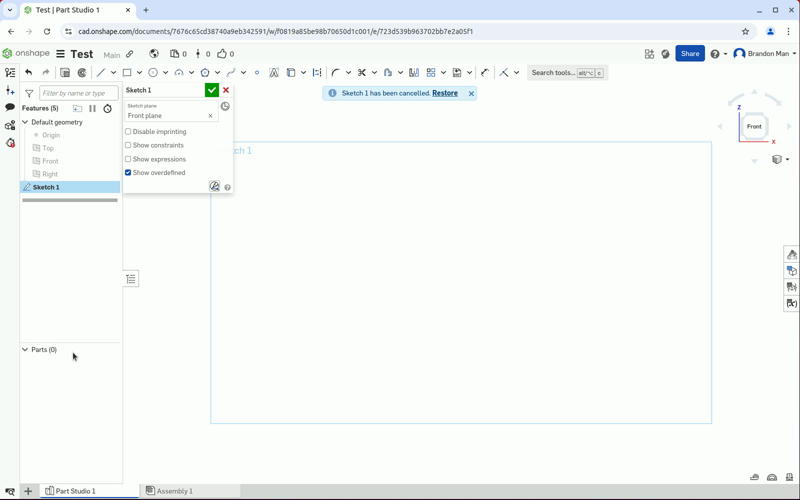
key(y)
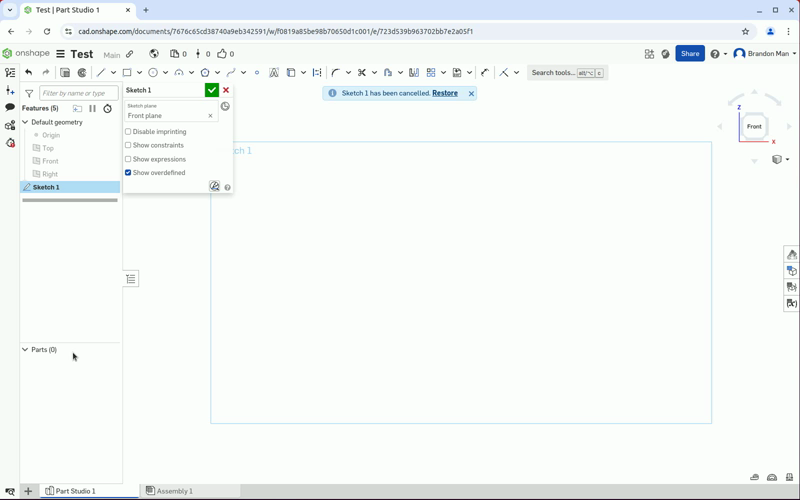
key(a)
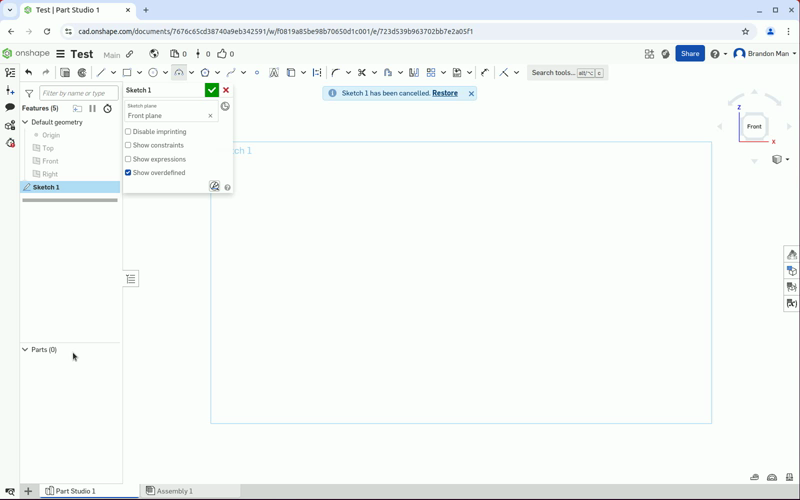
key_down(shift)
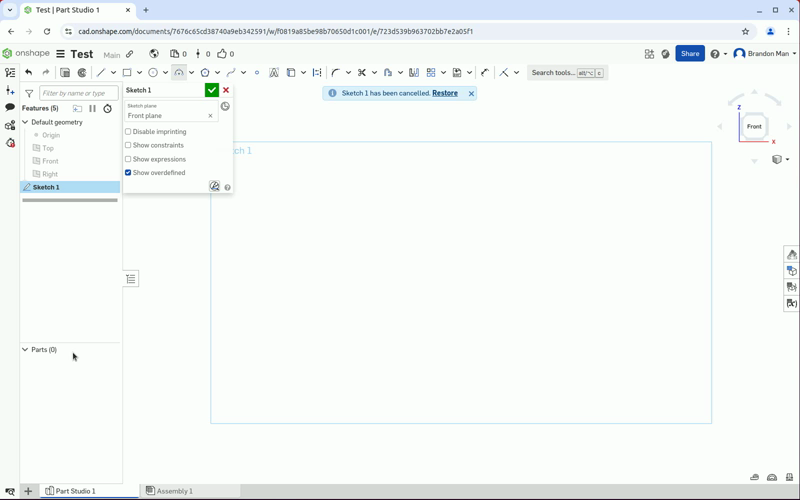
mouse_move(348, 282)
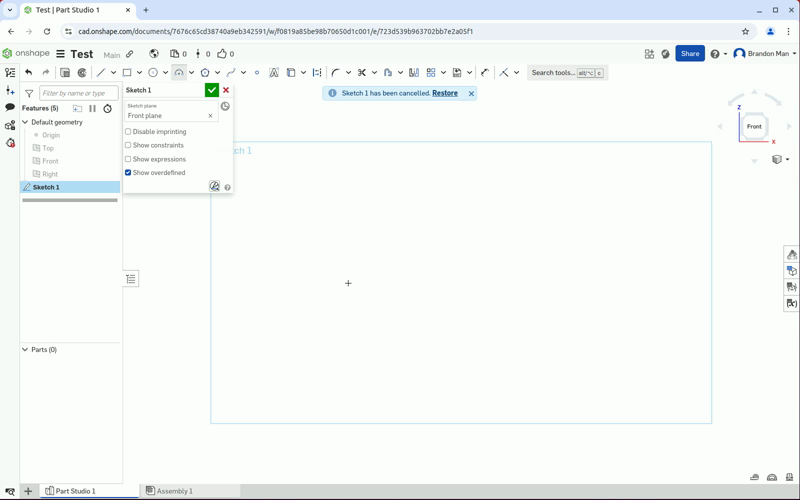
click(348, 282)
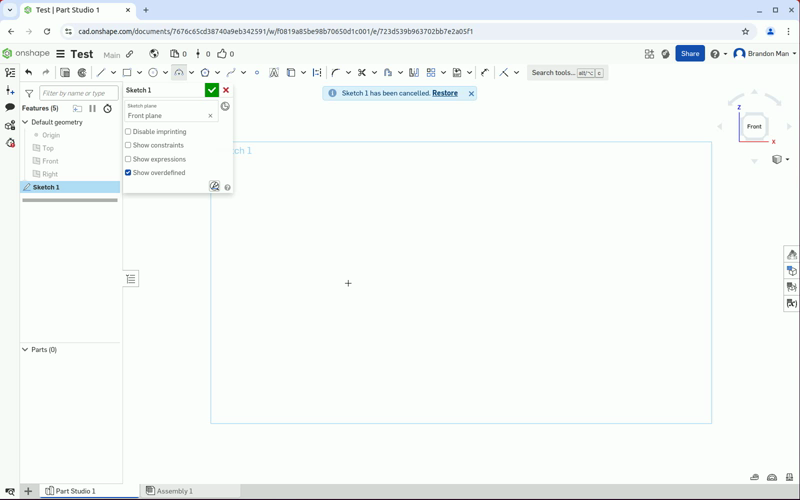
key_up(shift)
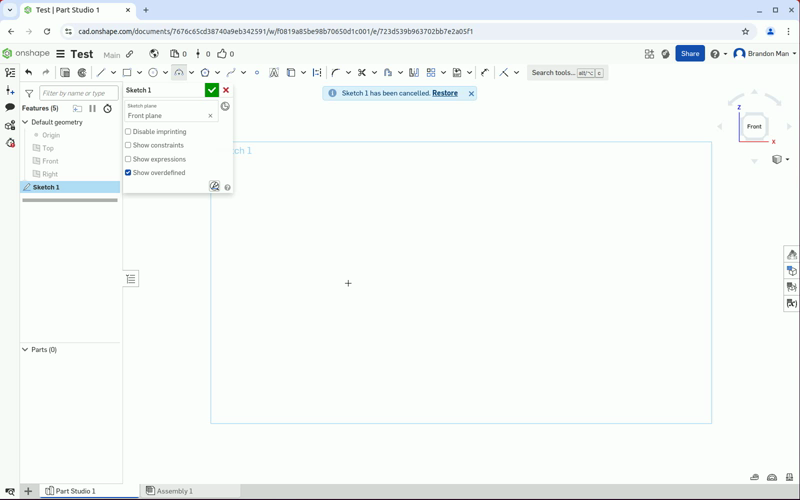
key_down(shift)
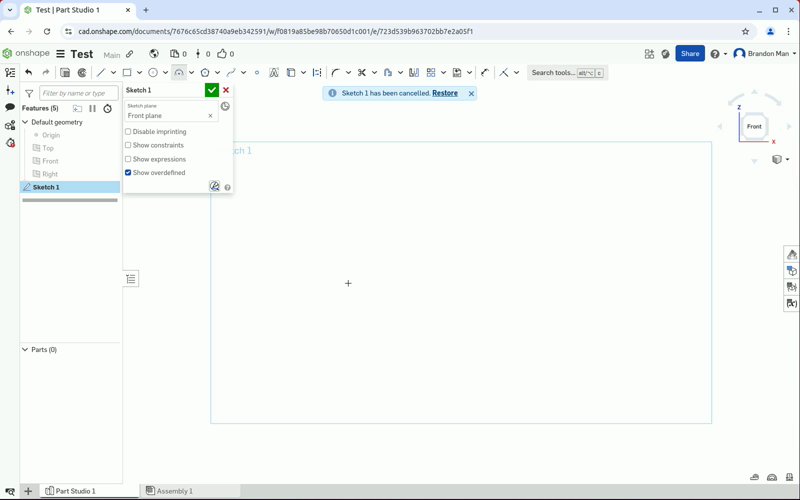
mouse_move(460, 282)
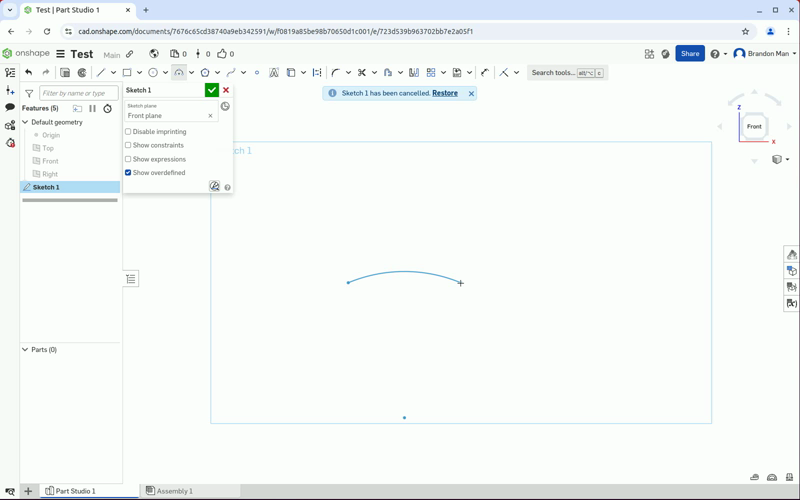
click(460, 282)
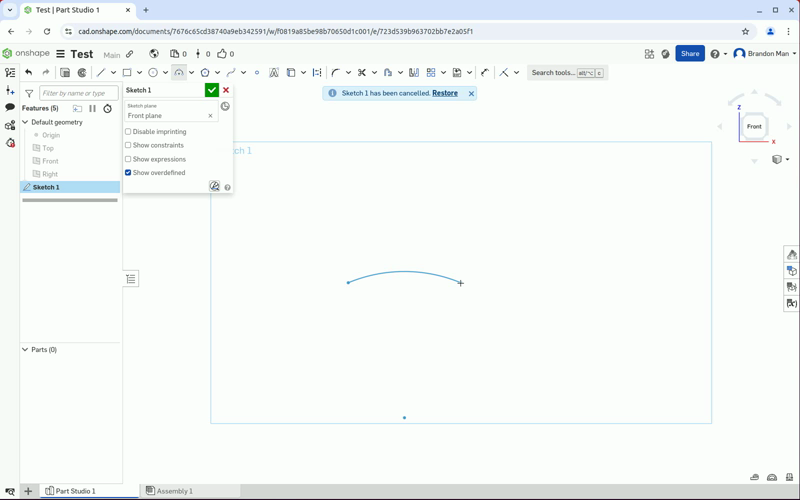
mouse_move(404, 287)
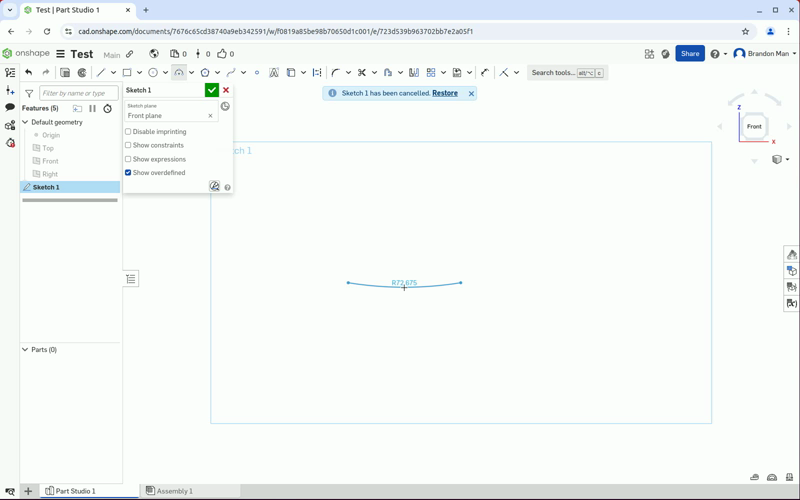
click(404, 287)
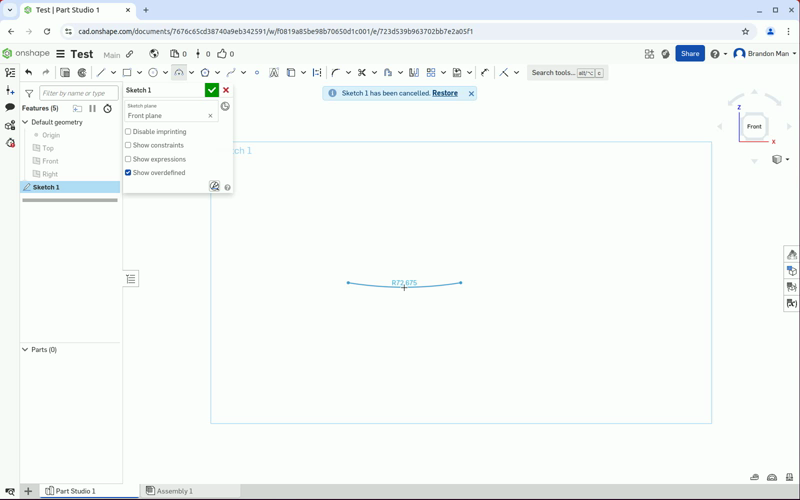
key_up(shift)
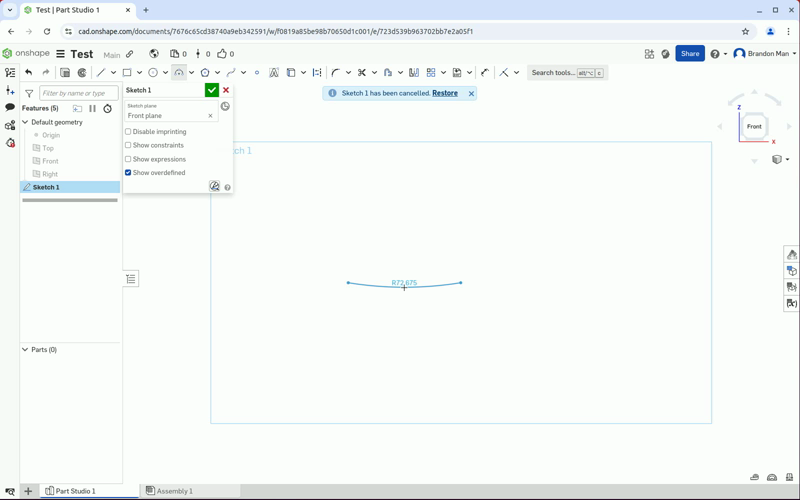
key(esc)
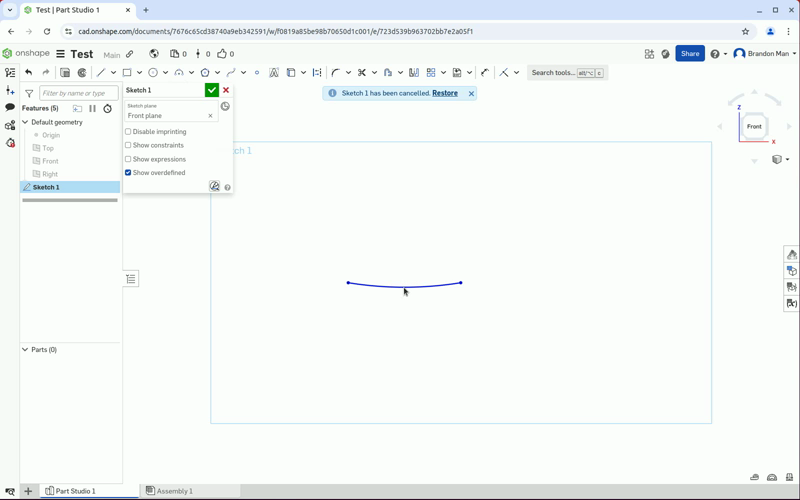
key(l)
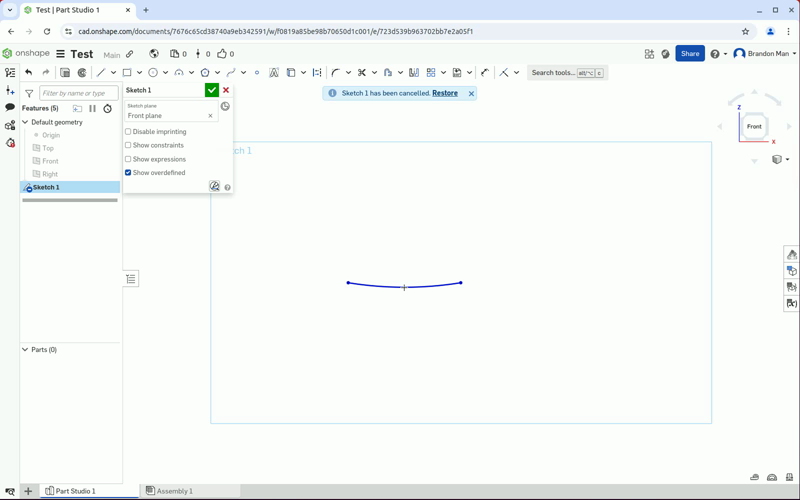
mouse_move(460, 282)
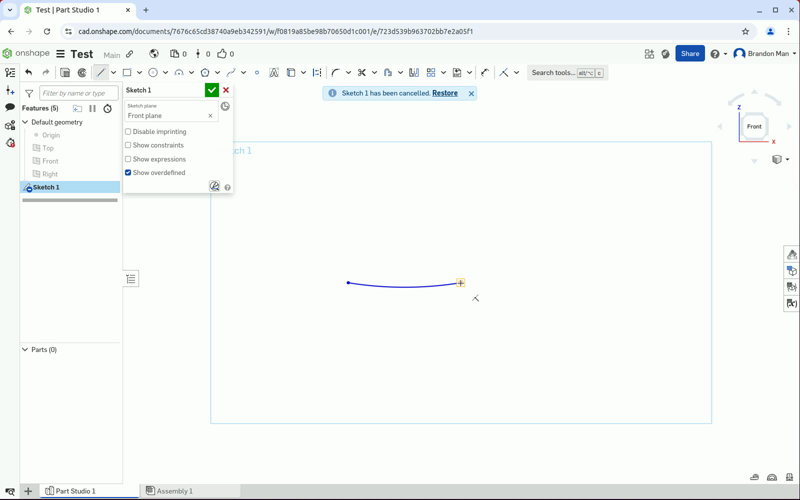
click(460, 282)
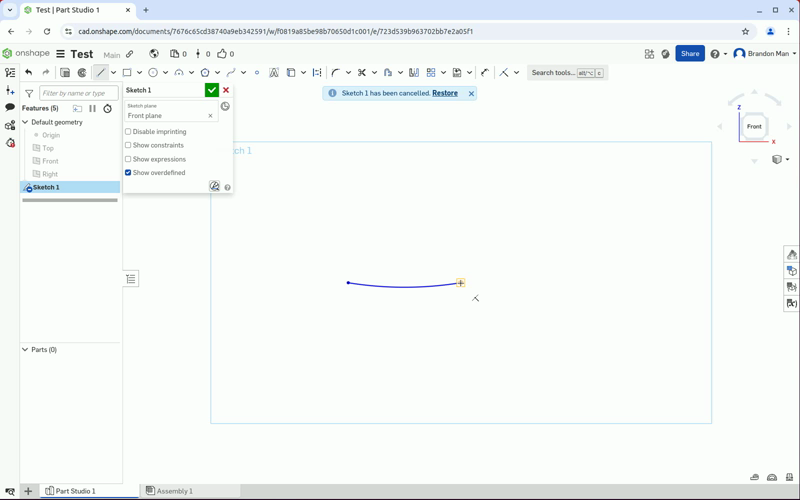
key_down(shift)
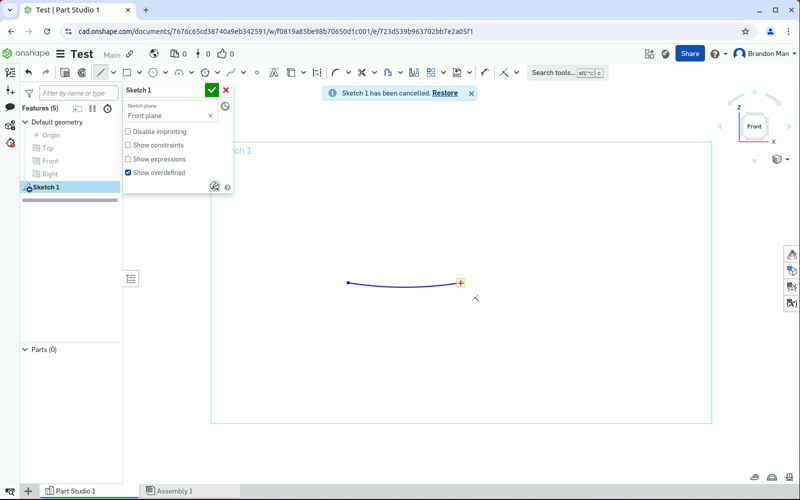
mouse_move(490, 282)
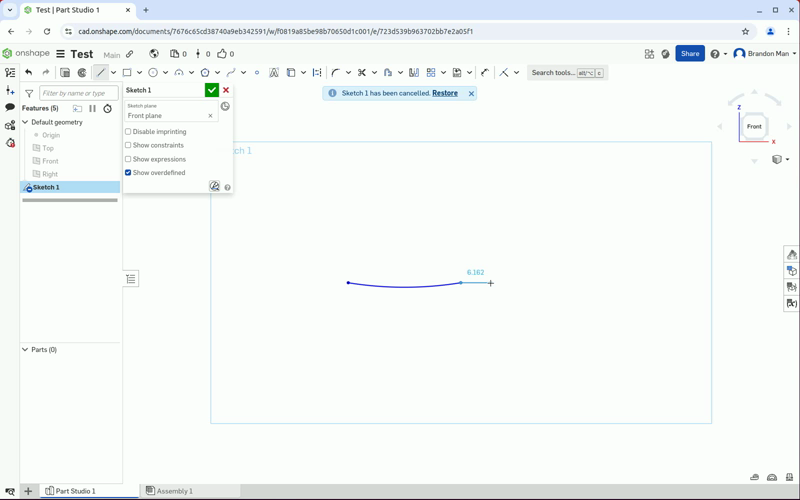
mouse_move(460, 250)
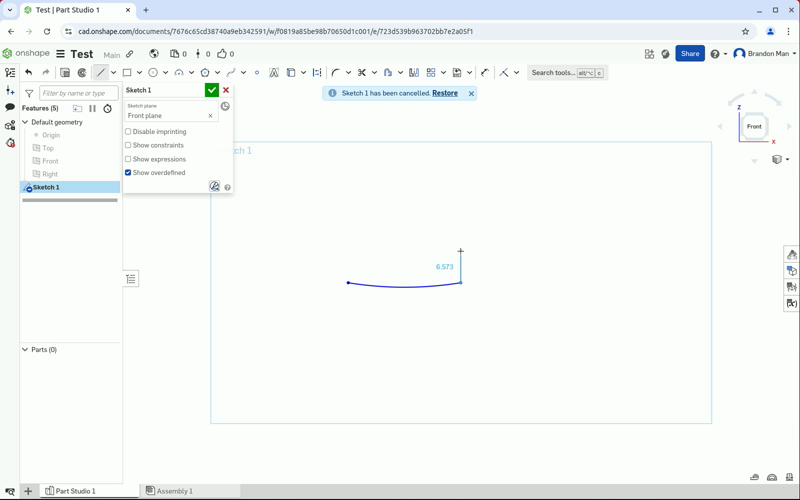
click(460, 250)
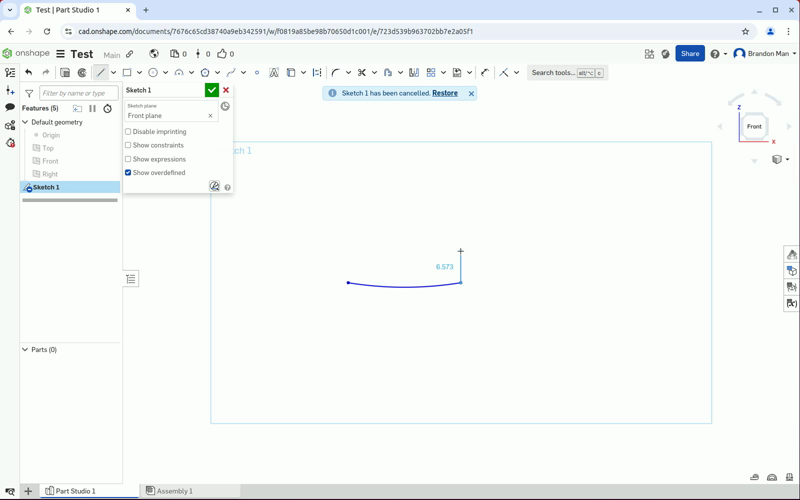
key_up(shift)
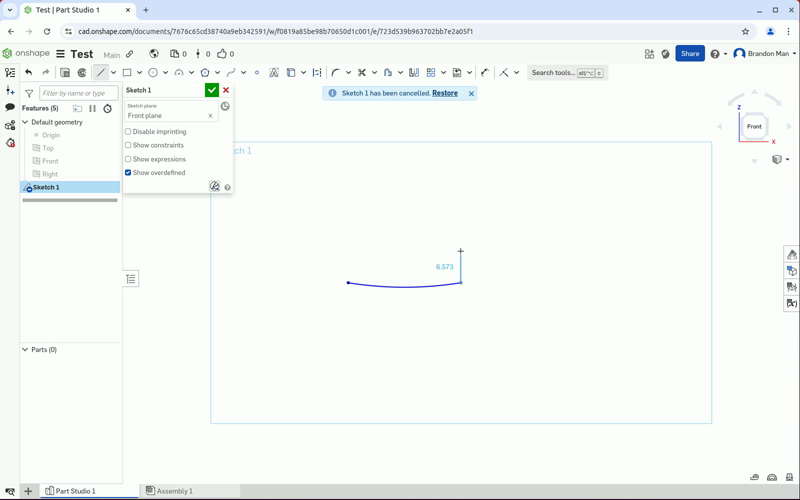
key_down(shift)
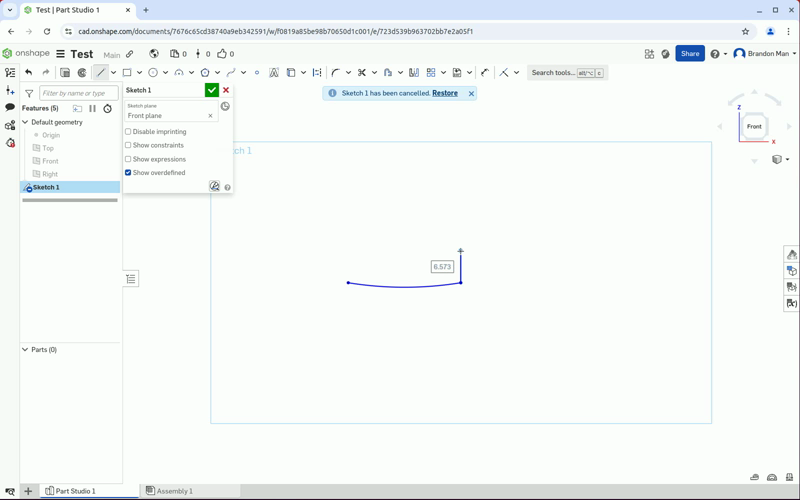
mouse_move(490, 250)
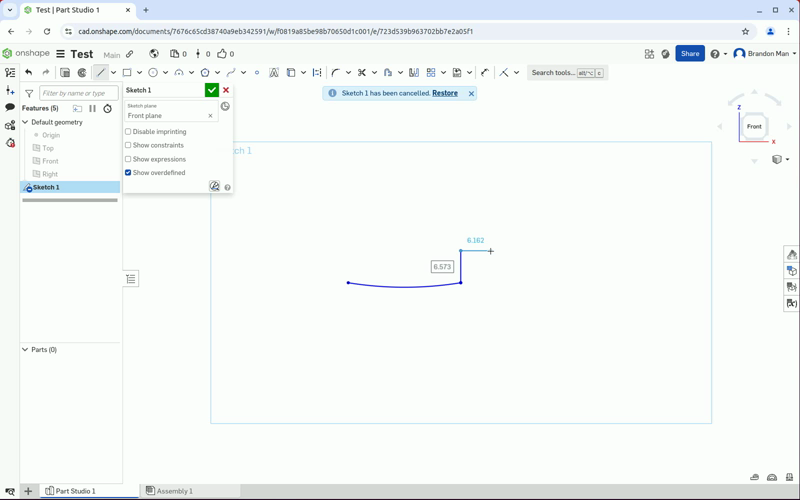
mouse_move(448, 250)
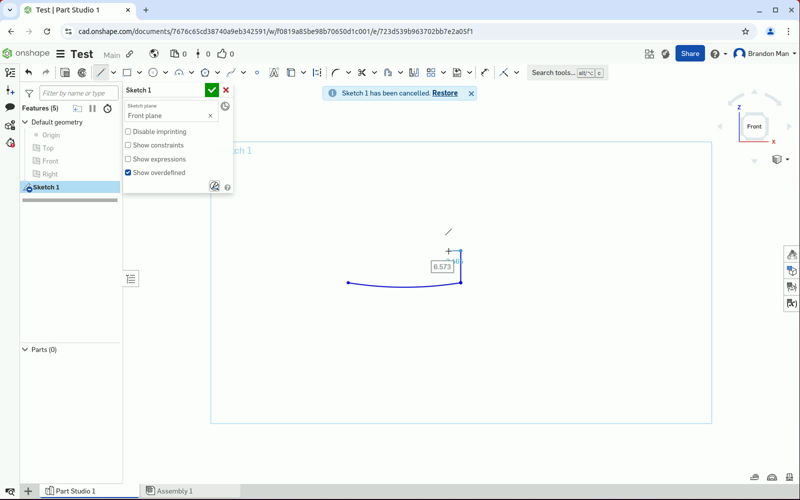
click(448, 250)
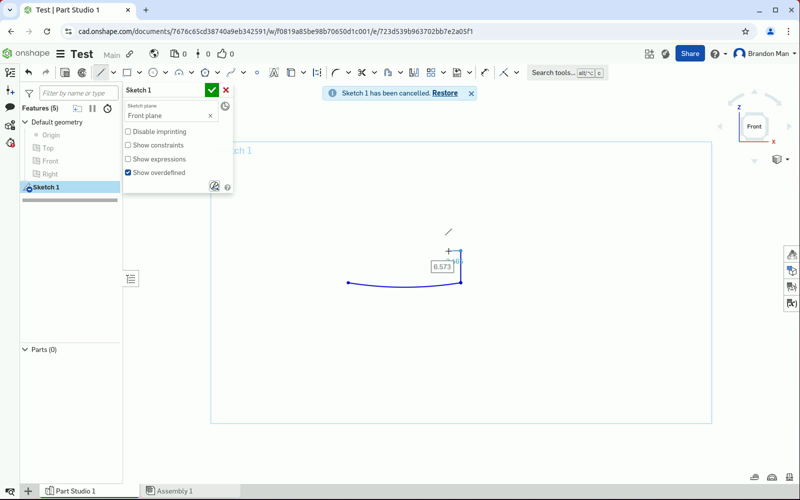
key_up(shift)
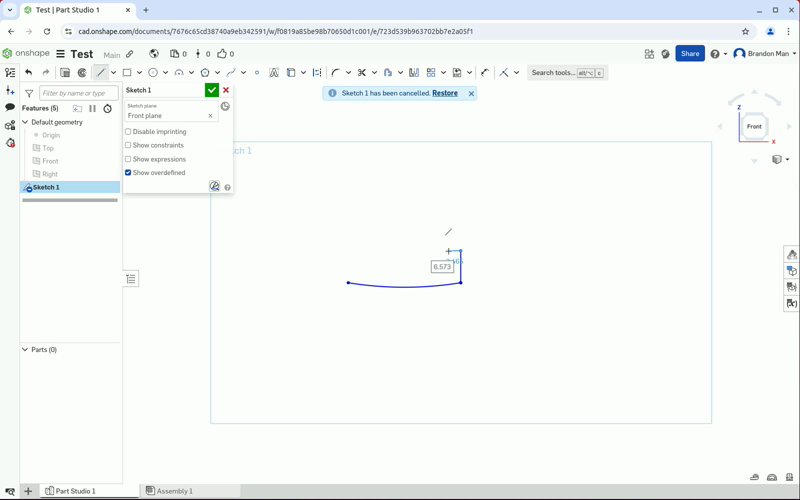
key_down(shift)
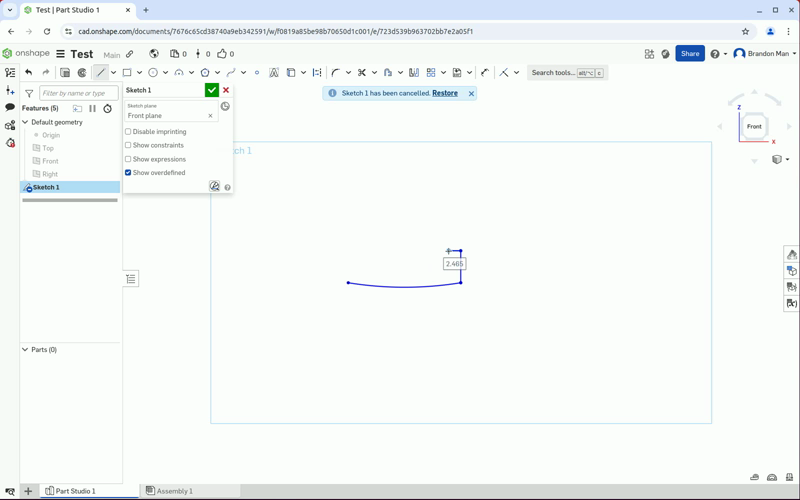
mouse_move(478, 250)
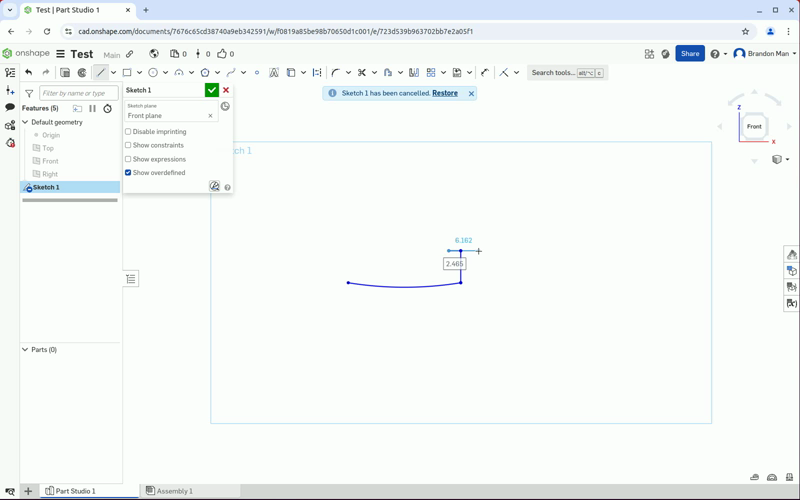
mouse_move(448, 279)
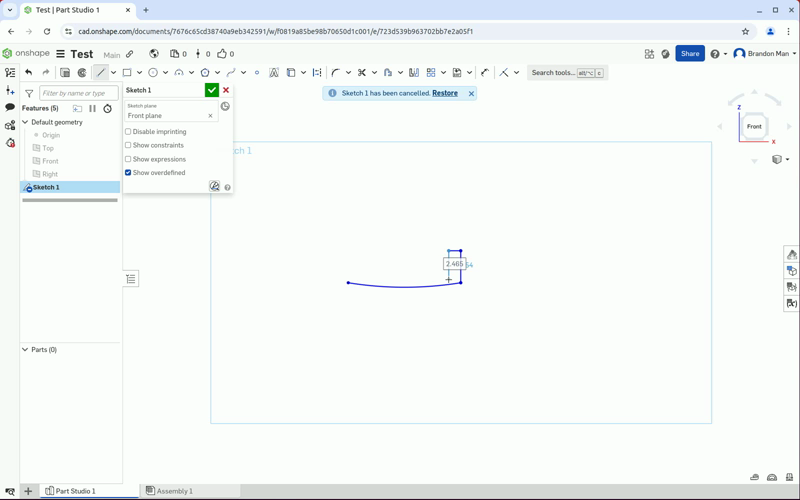
click(448, 279)
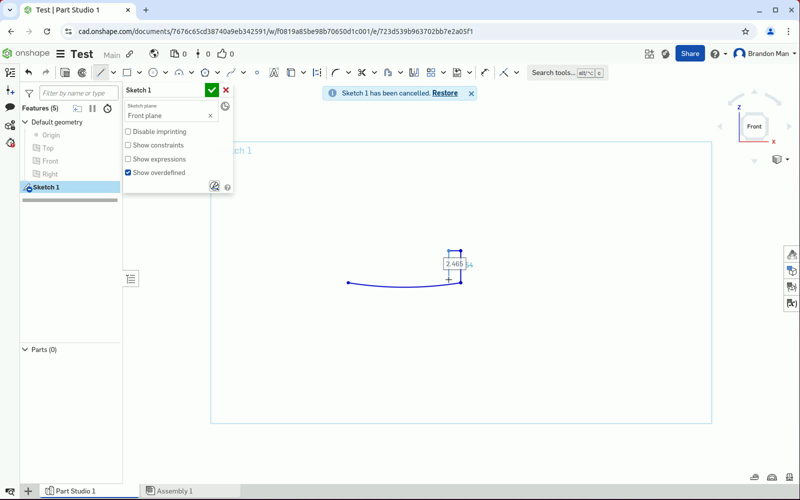
key_up(shift)
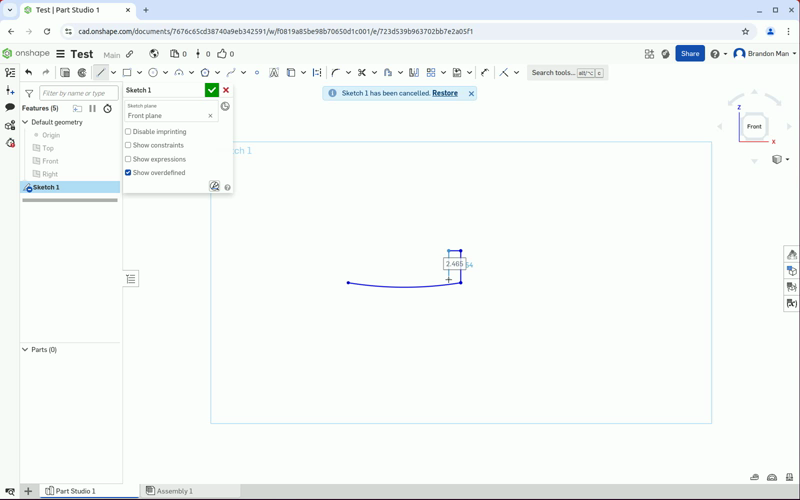
key_down(shift)
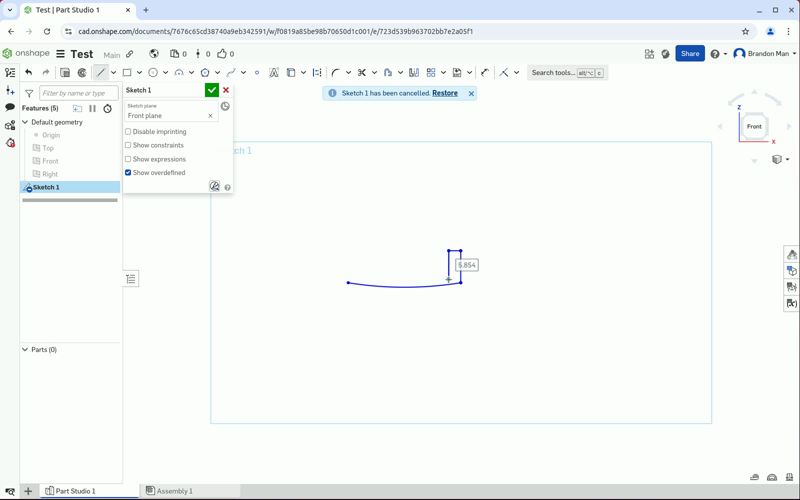
mouse_move(359, 279)
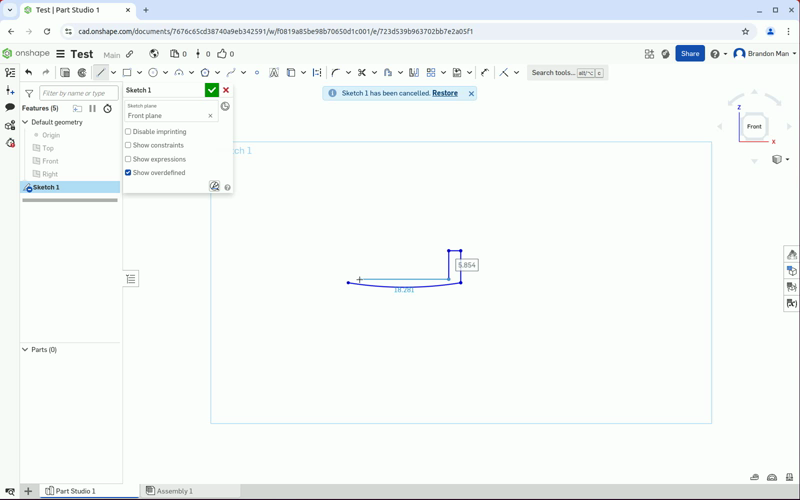
click(359, 279)
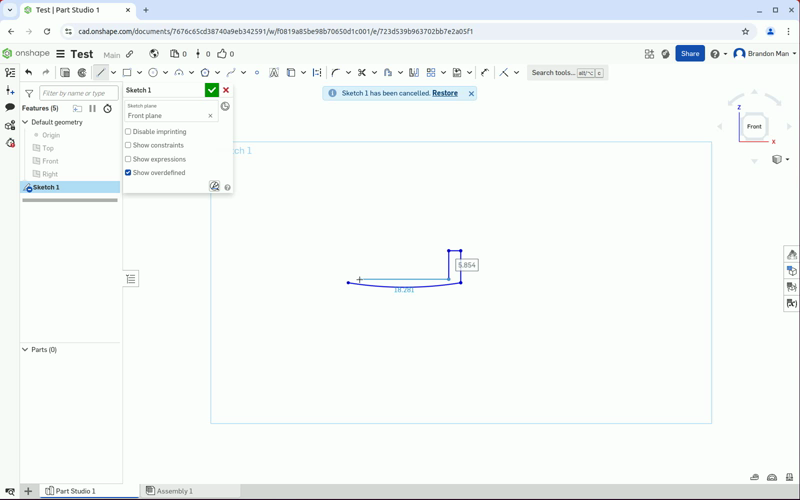
key_up(shift)
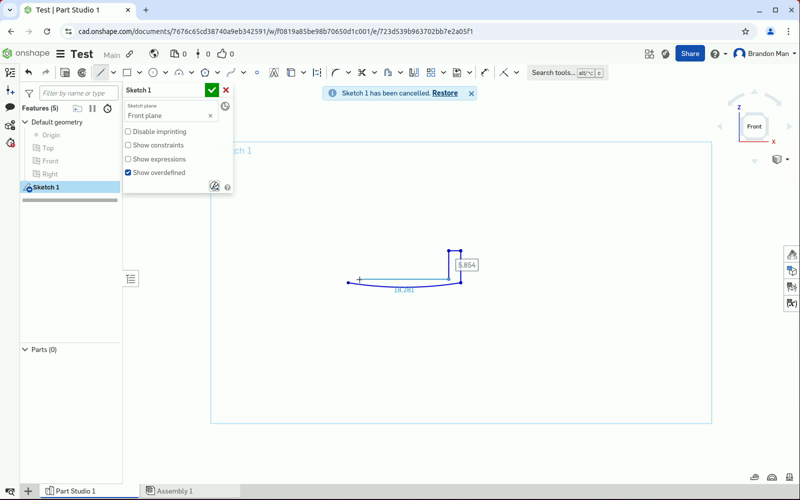
key_down(shift)
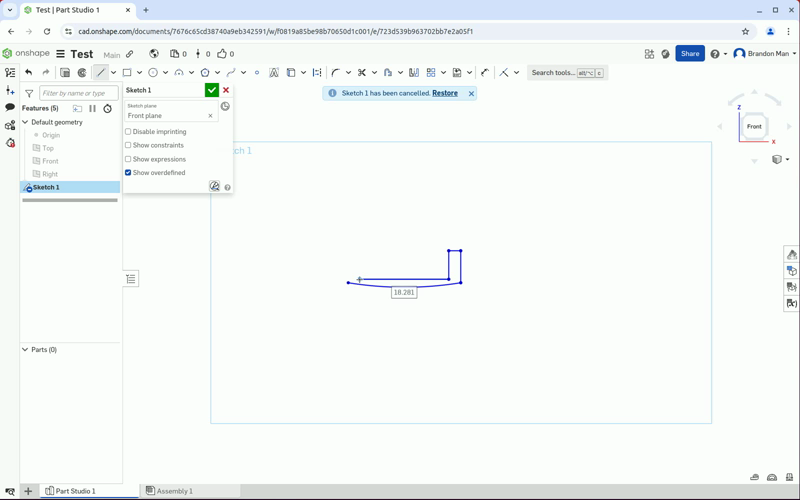
mouse_move(389, 279)
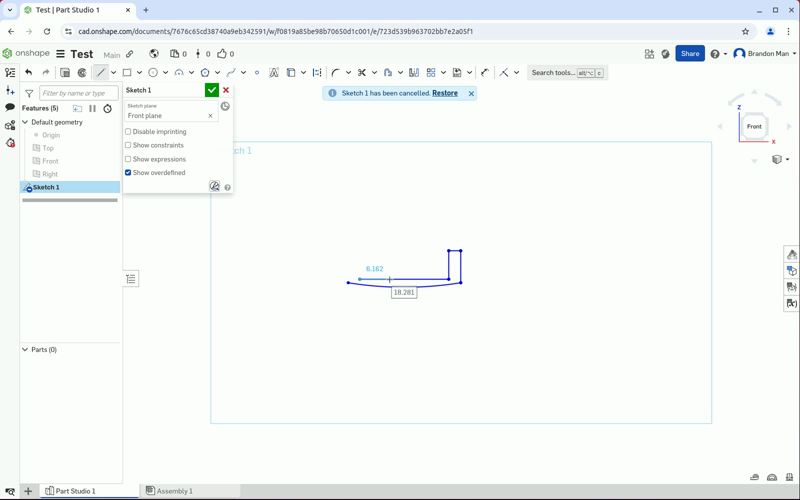
mouse_move(359, 250)
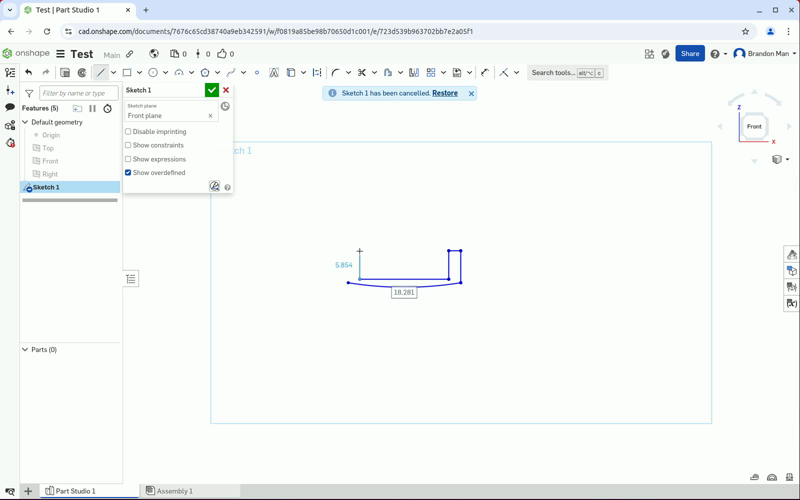
click(359, 250)
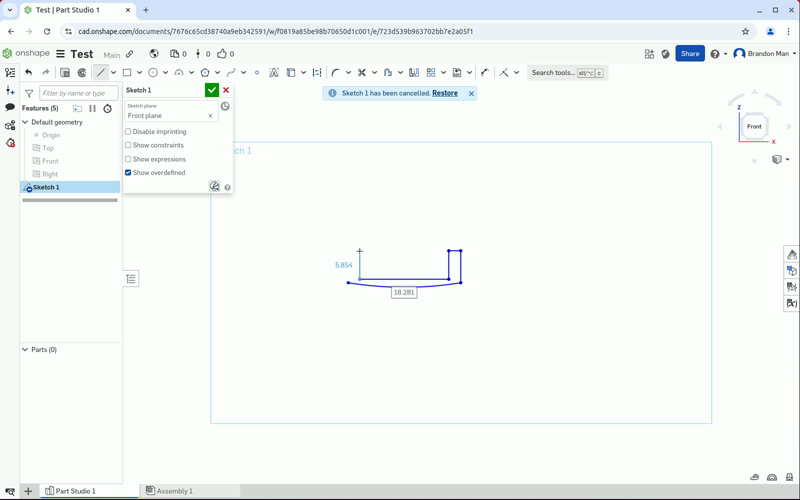
key_up(shift)
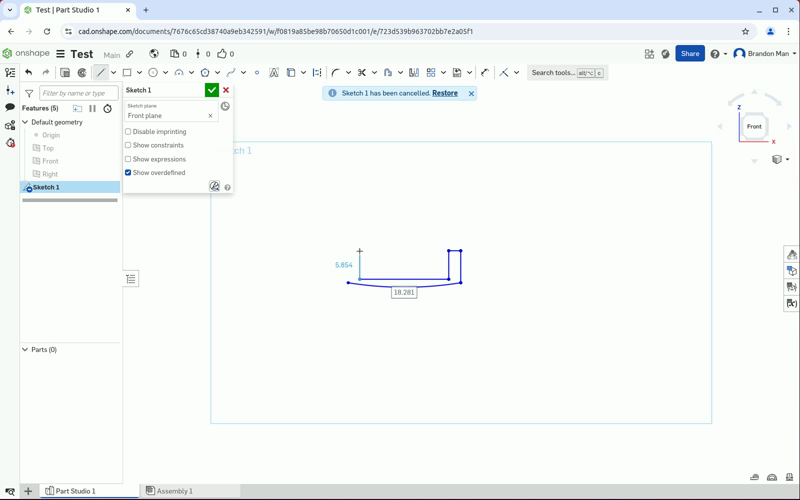
key_down(shift)
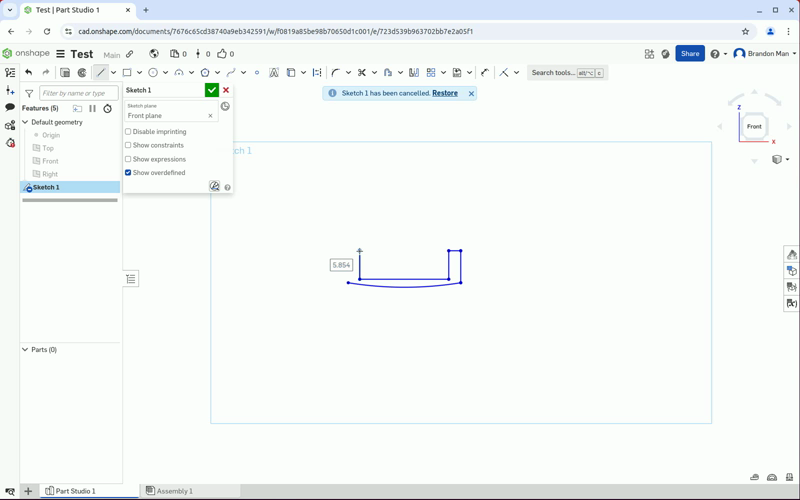
mouse_move(389, 250)
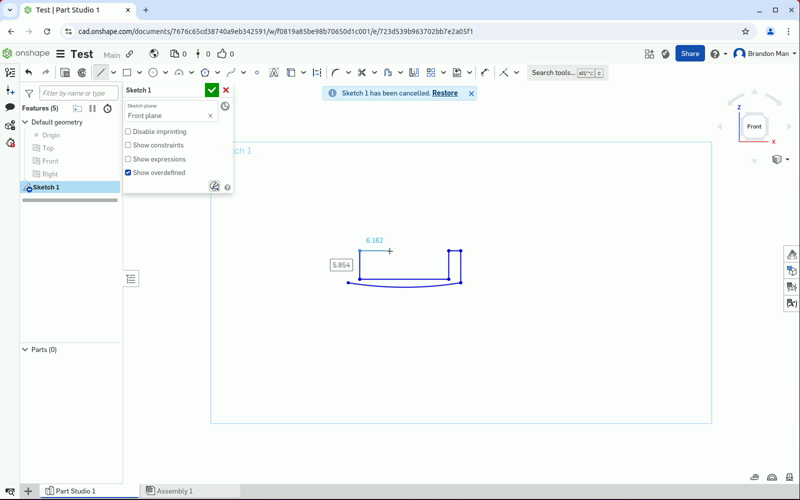
mouse_move(348, 250)
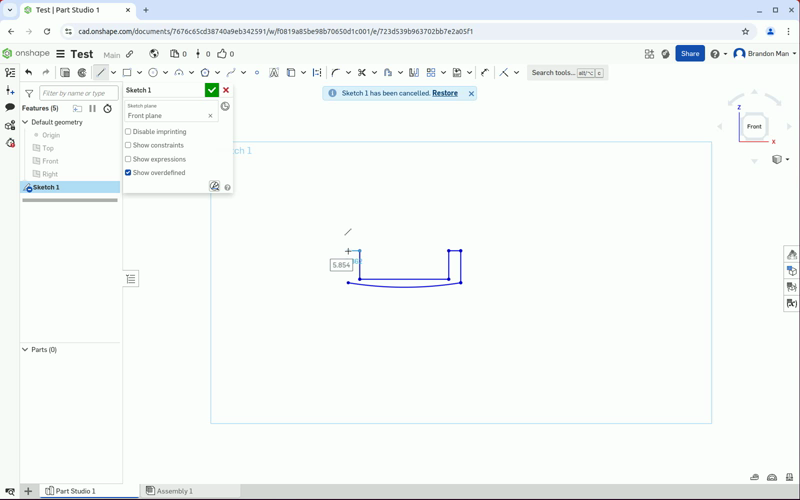
click(348, 250)
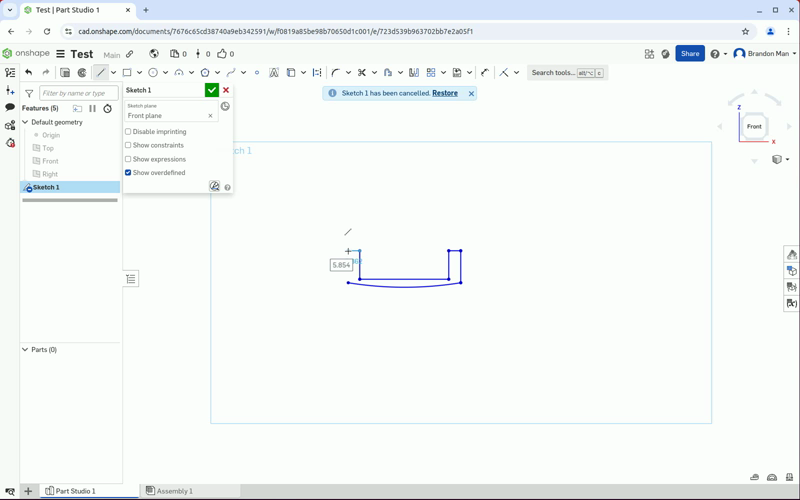
key_up(shift)
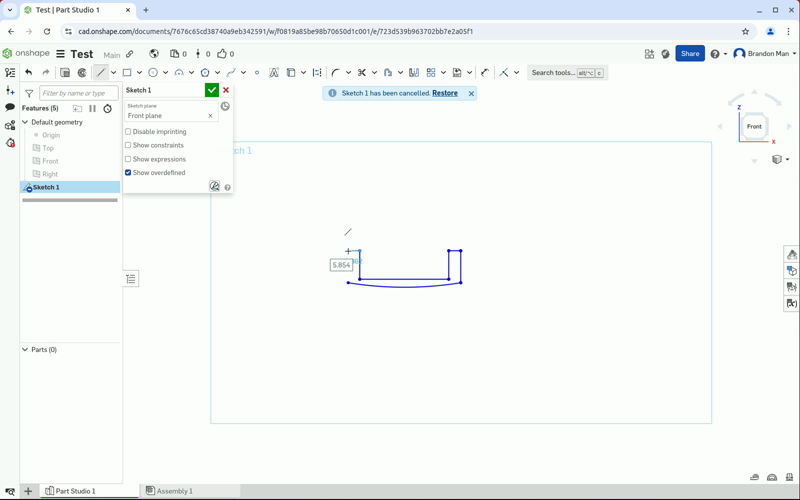
mouse_move(378, 250)
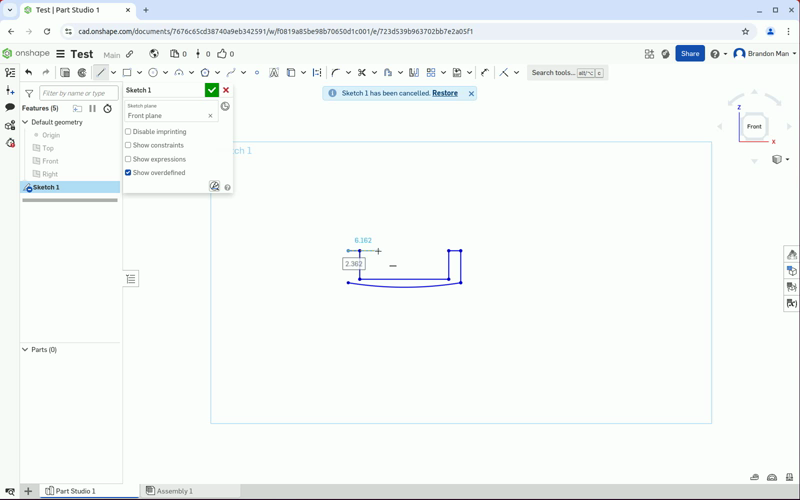
key_down(shift)
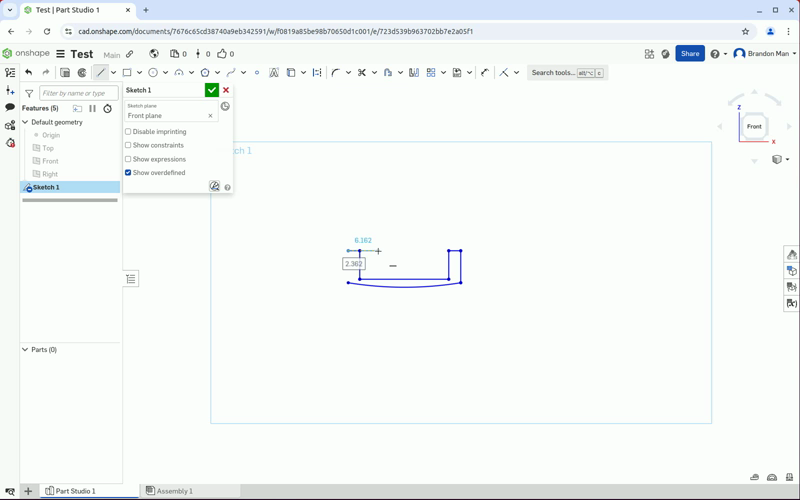
mouse_move(348, 282)
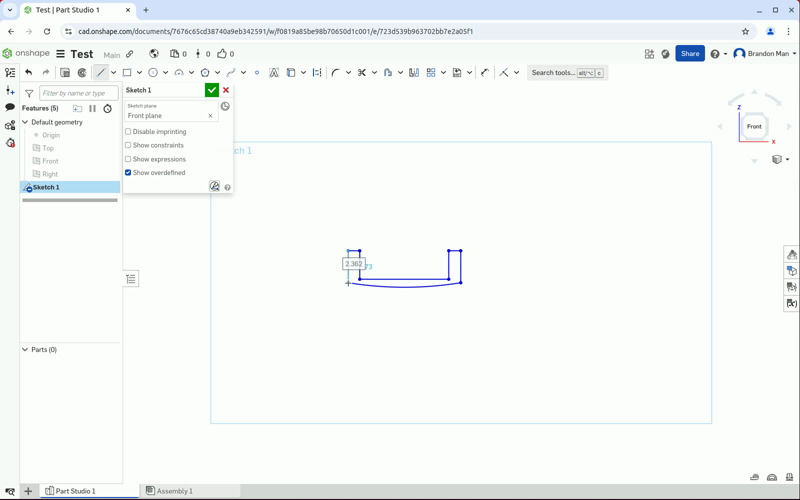
key_up(shift)
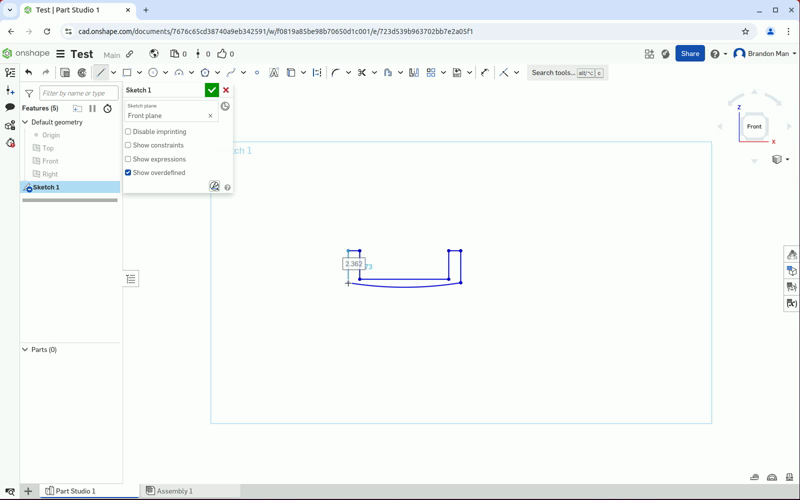
click(348, 282)
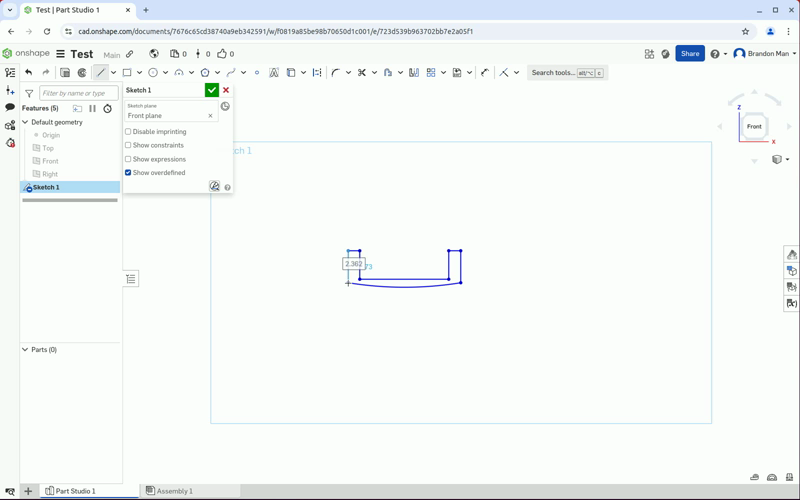
key(esc)
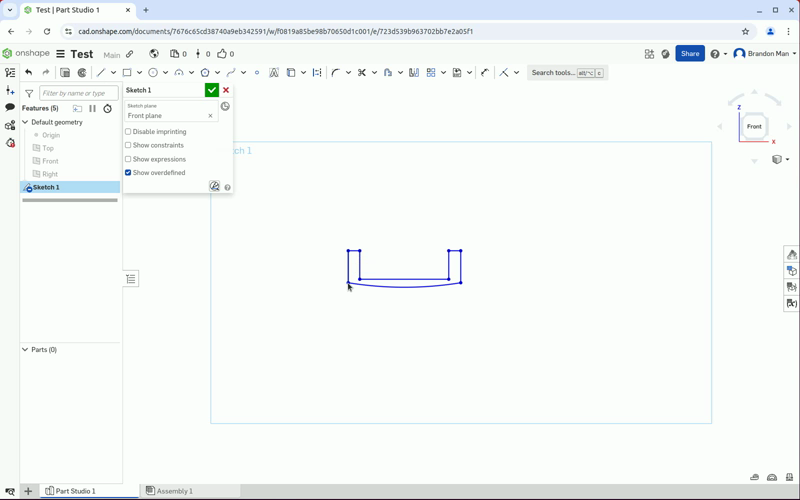
mouse_move(355, 272)
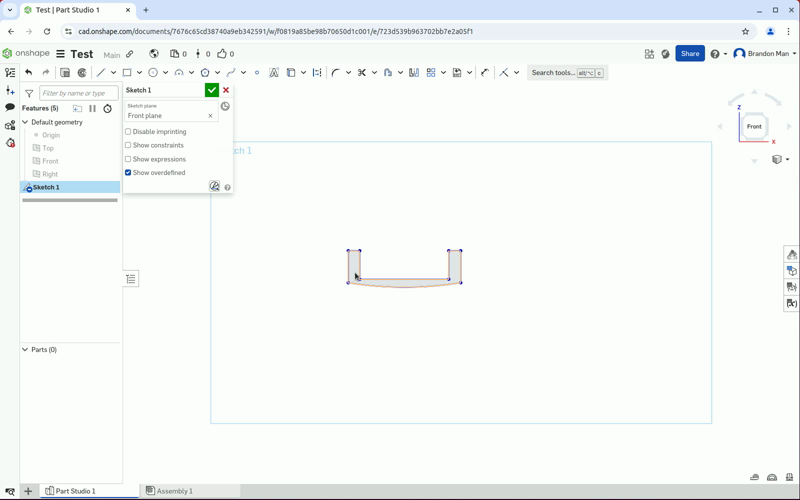
scroll(6)
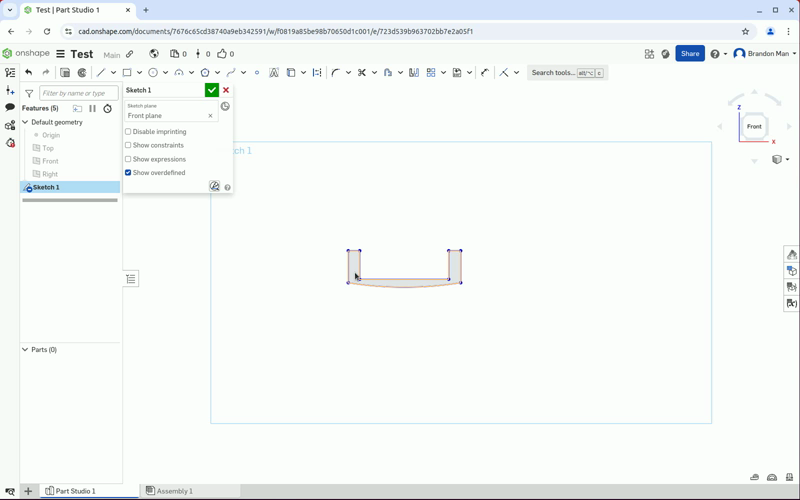
scroll(6)
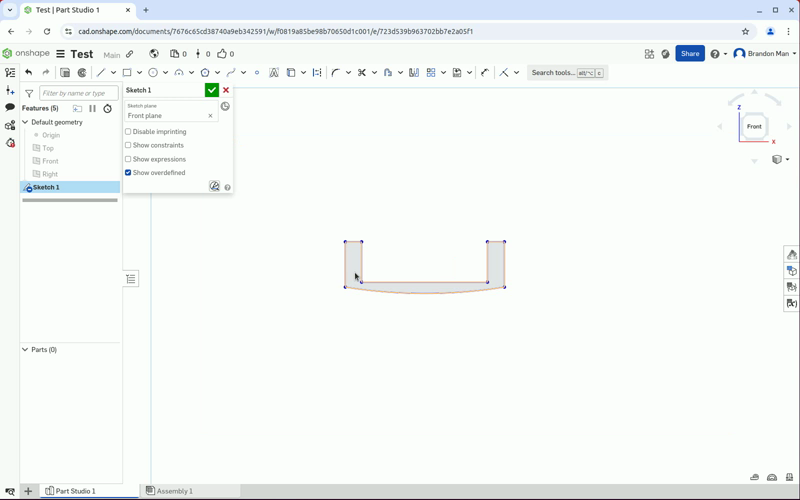
scroll(6)
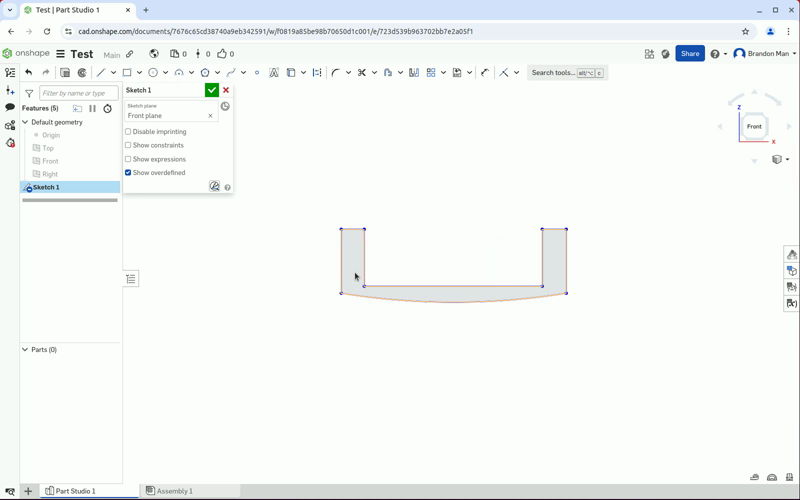
scroll(6)
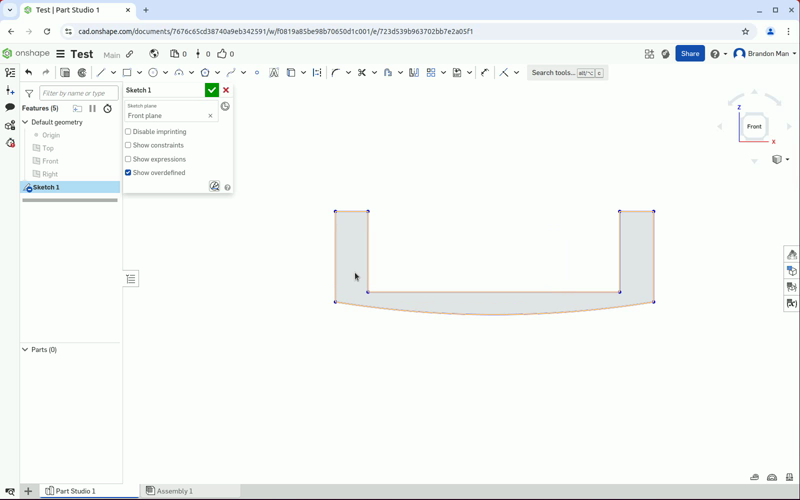
scroll(6)
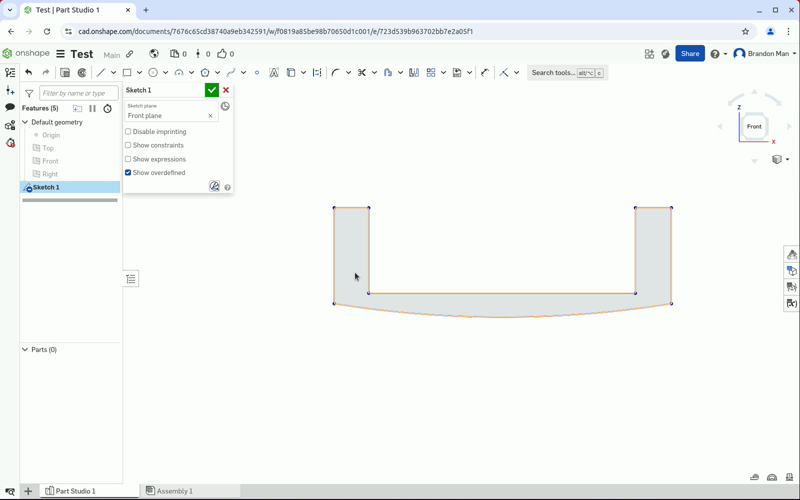
scroll(6)
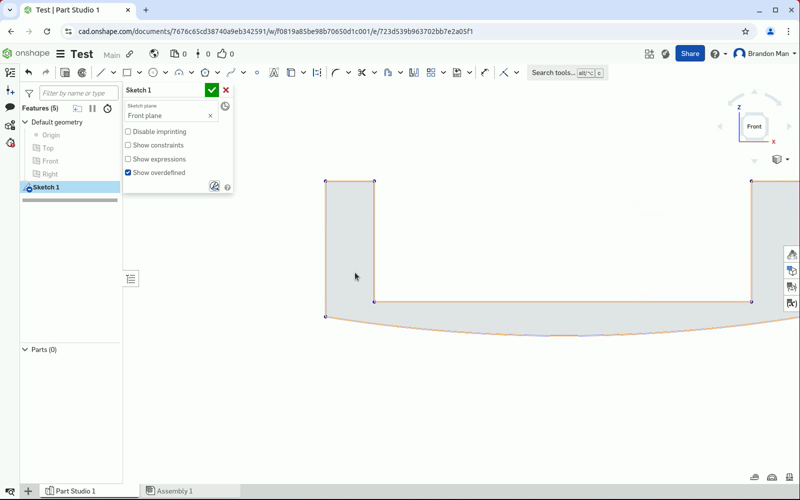
scroll(6)
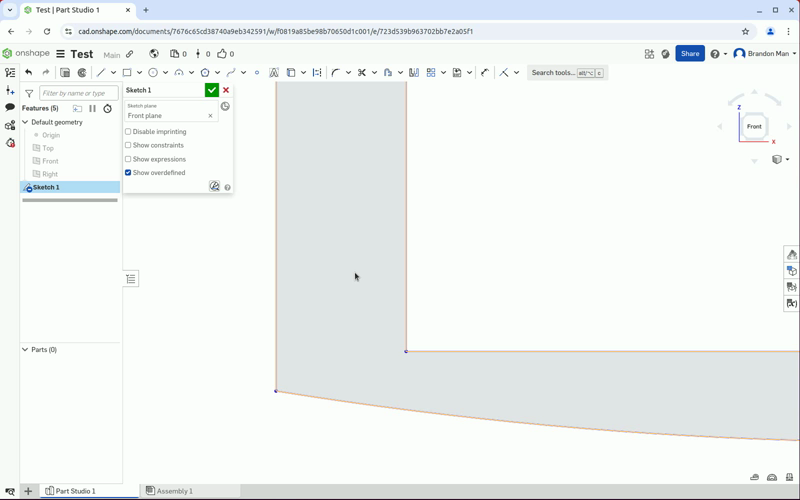
click(355, 272)
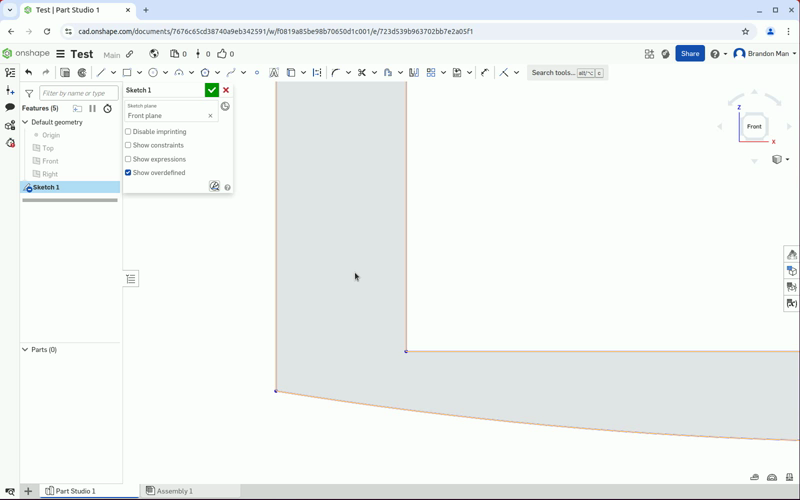
scroll(-6)
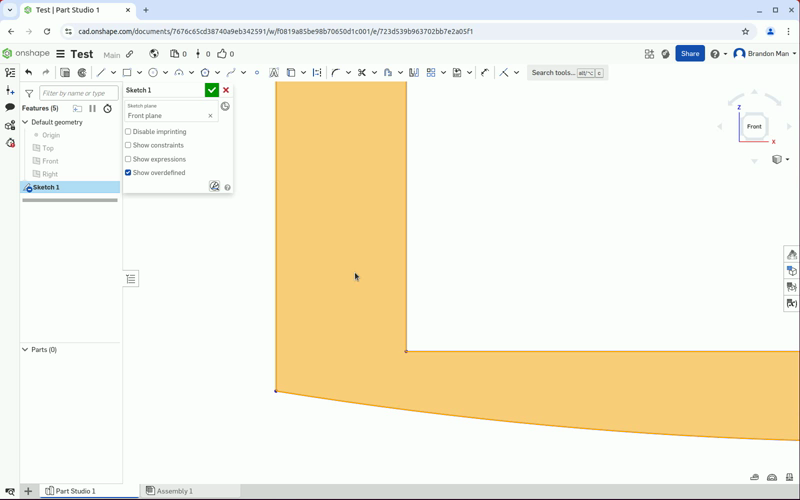
scroll(-6)
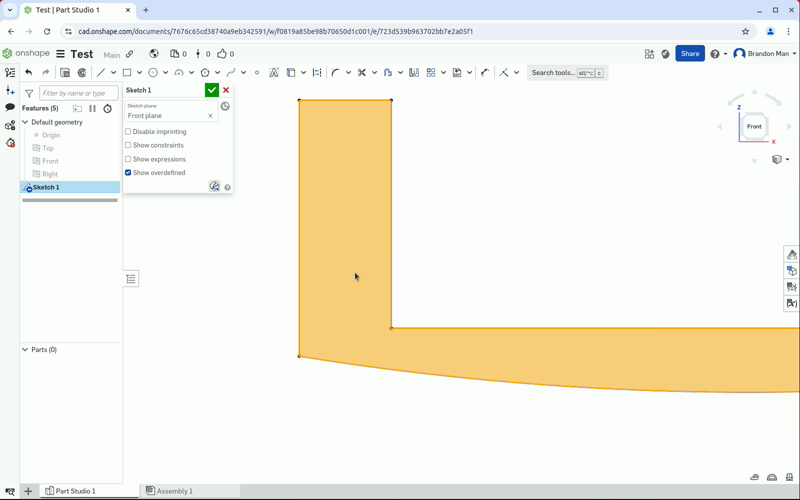
scroll(-6)
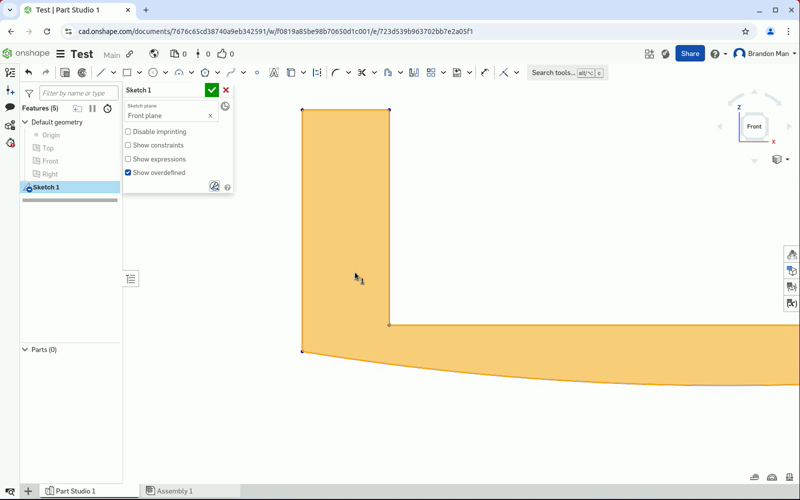
scroll(-6)
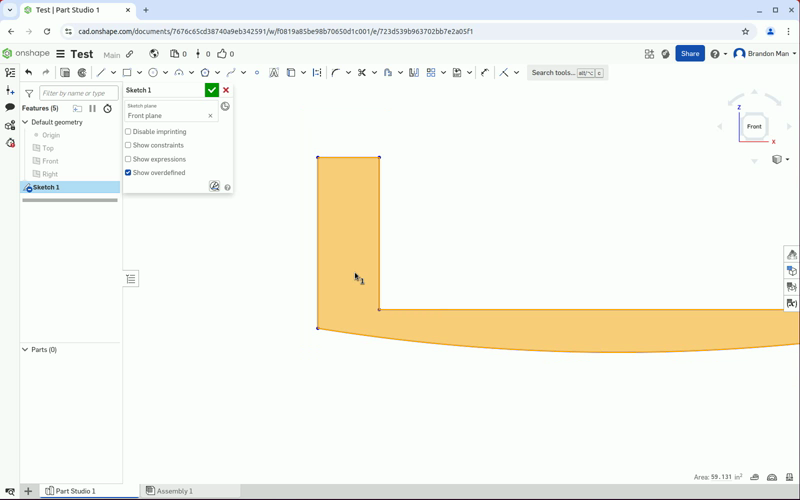
scroll(-6)
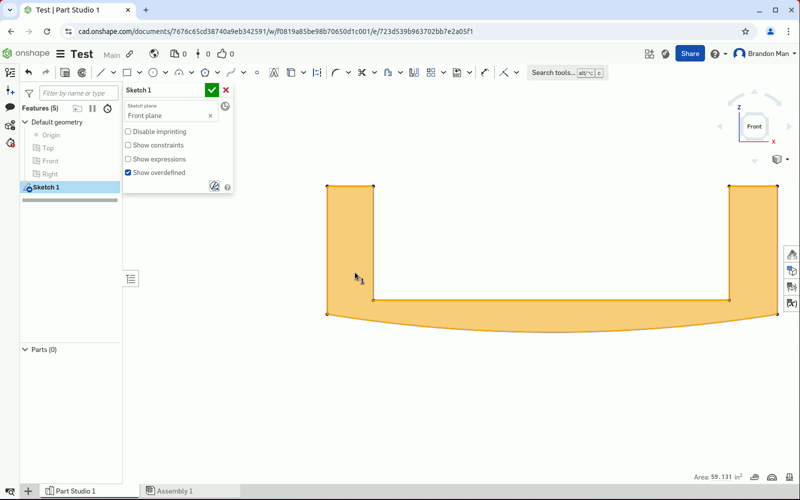
scroll(-6)
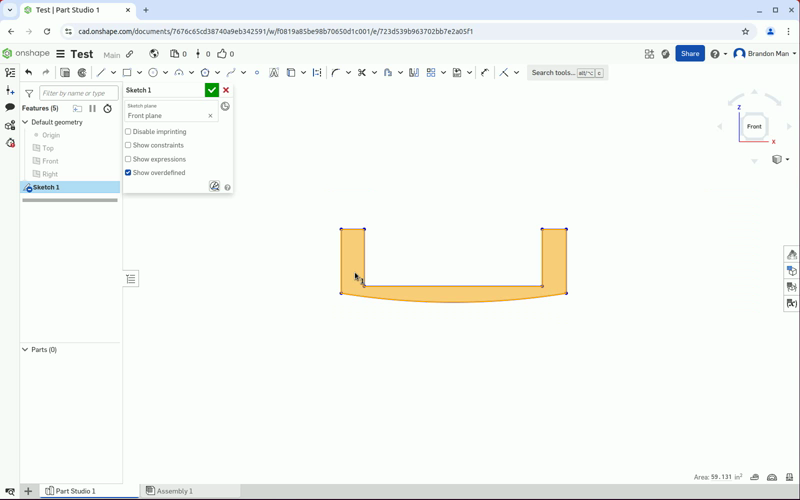
scroll(-6)
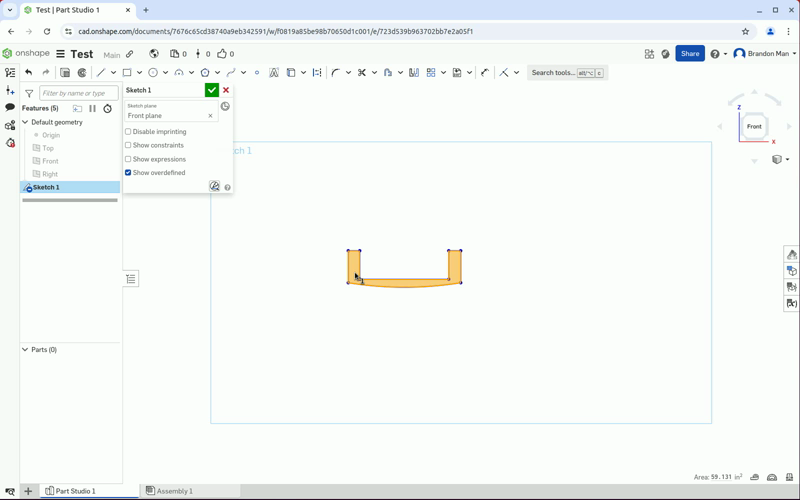
mouse_move(73, 352)
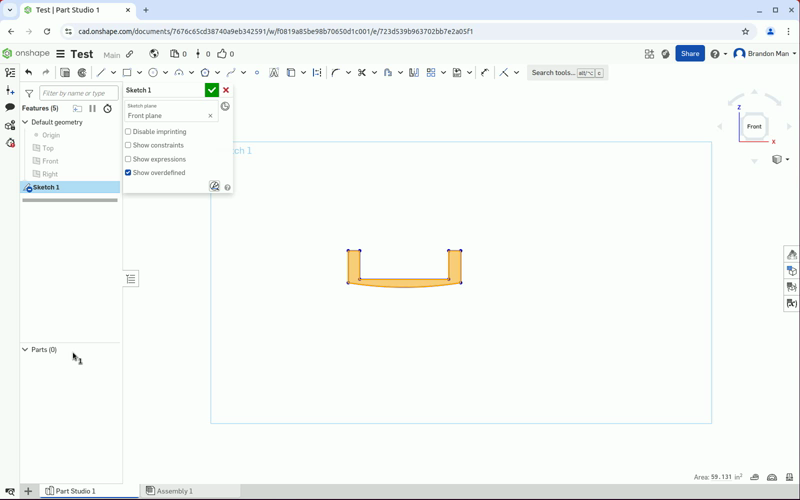
key(shift+y)
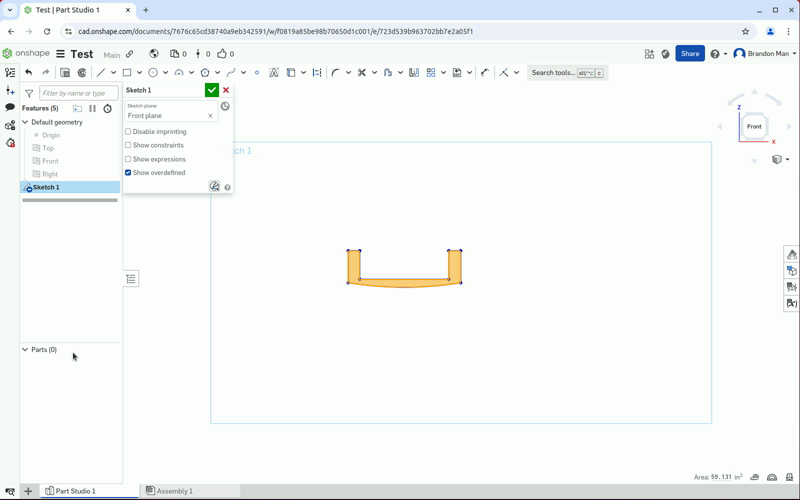
key(shift+e)
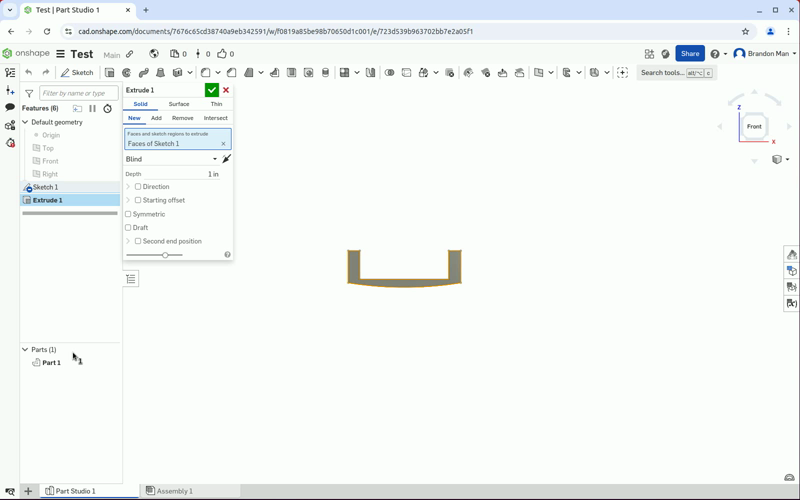
mouse_move(143, 106)
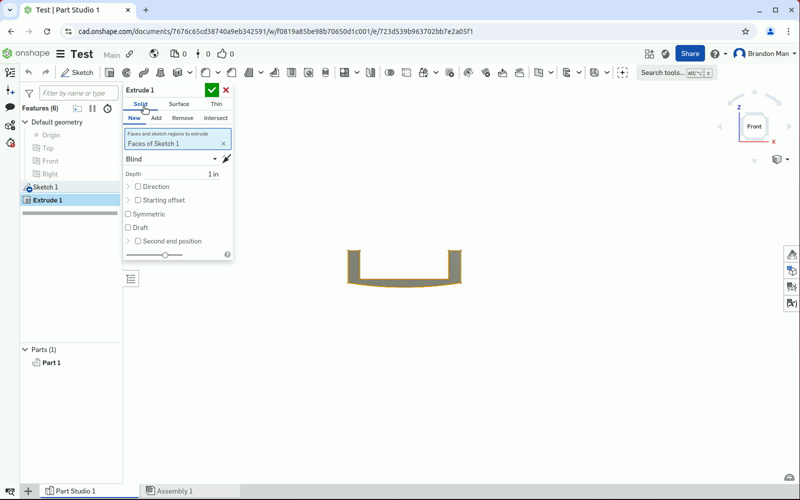
click(143, 106)
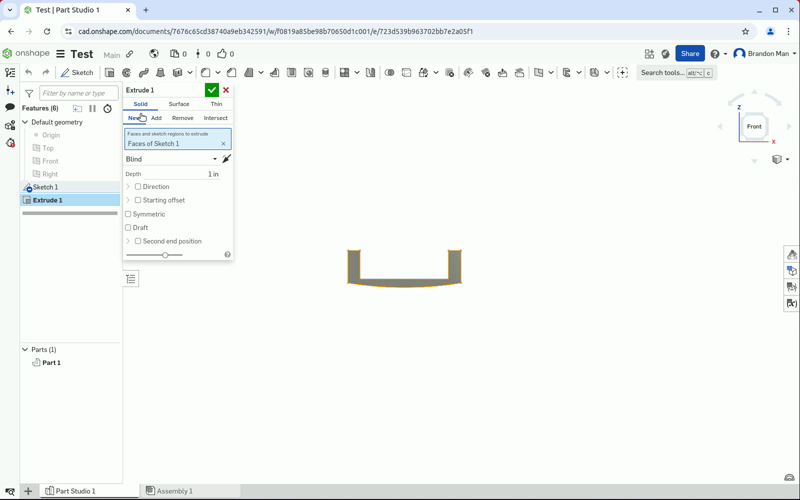
mouse_move(137, 120)
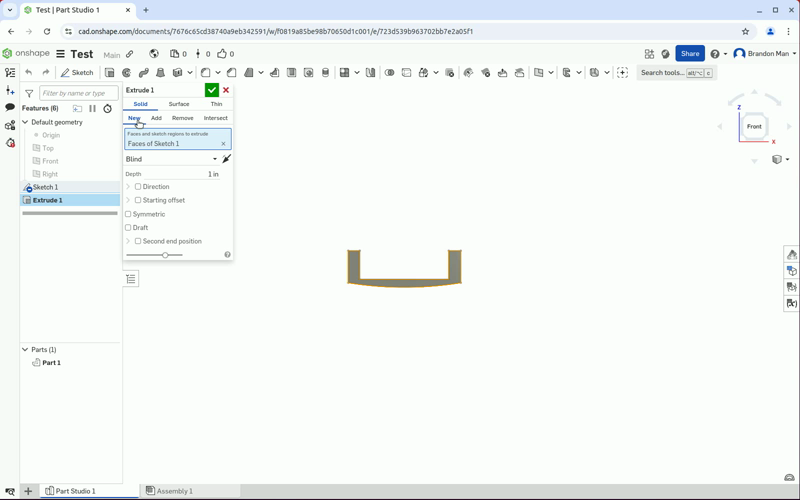
click(137, 120)
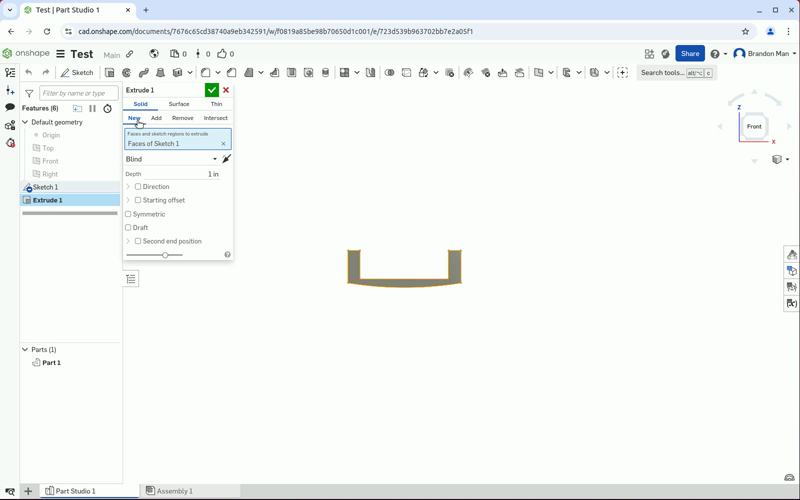
key(tab, 4)
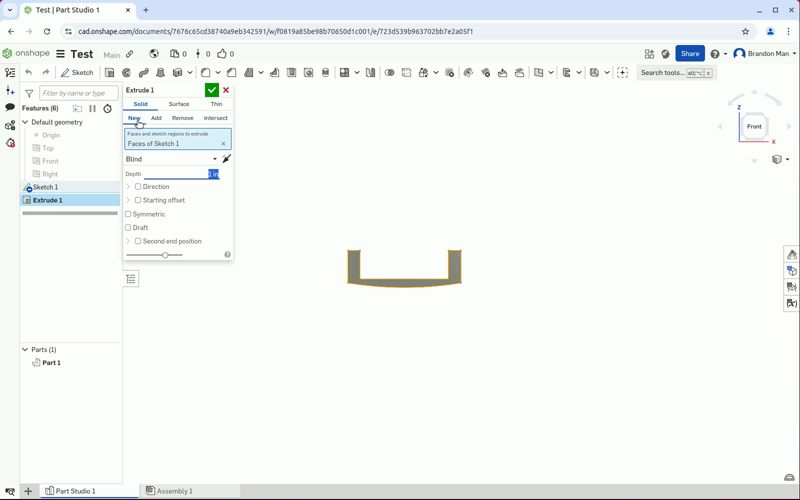
text(9.869)
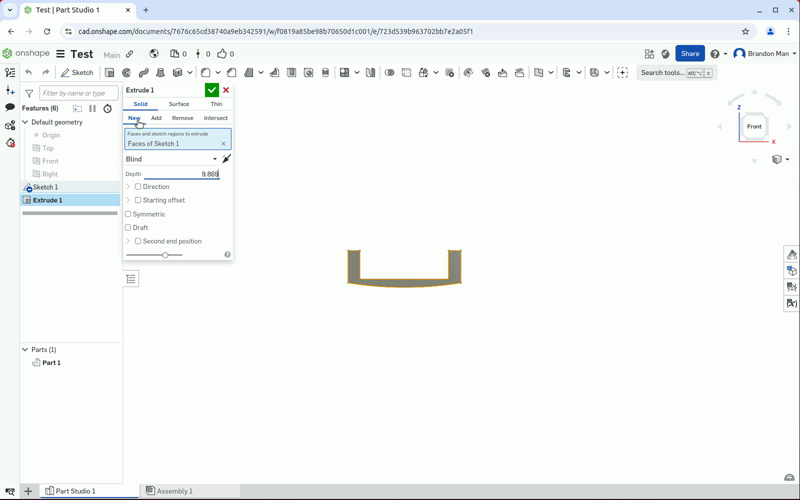
key(enter)
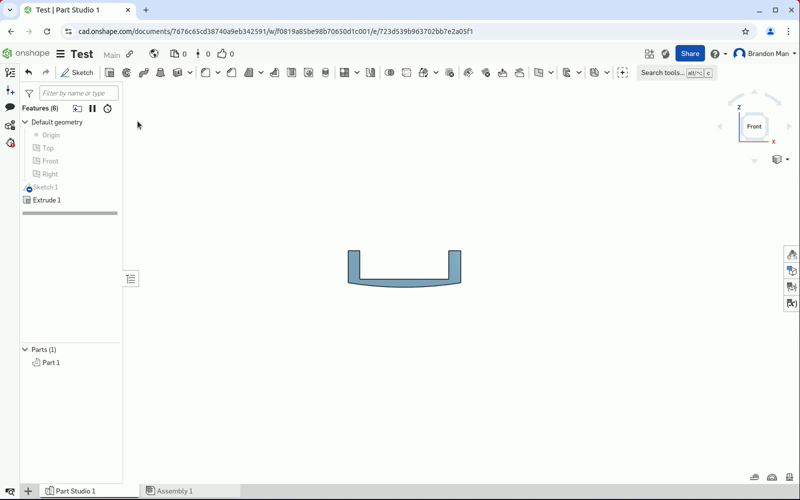
key(shift+h)
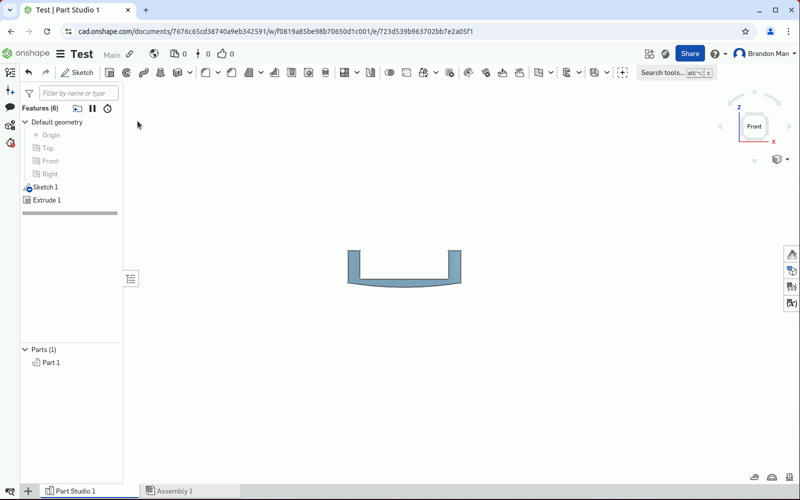
key(shift+h)
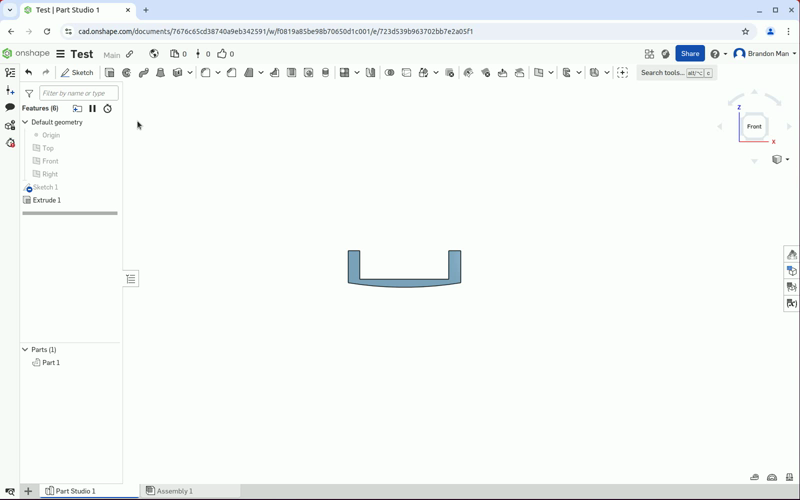
mouse_move(73, 189)
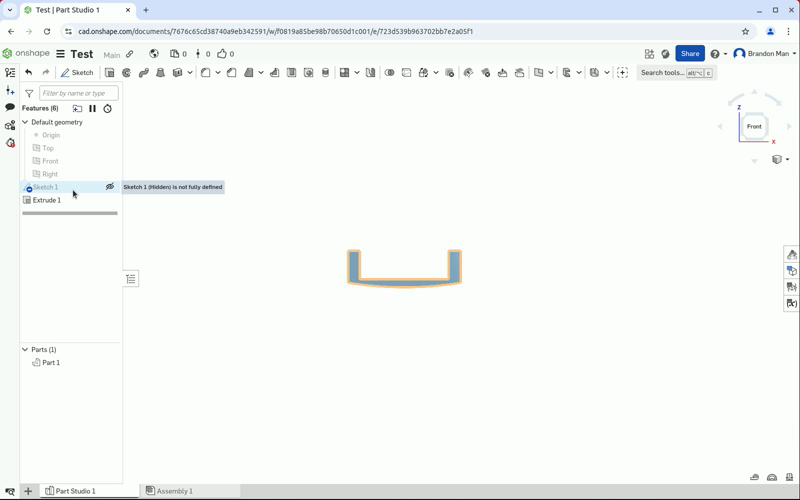
click(73, 189)
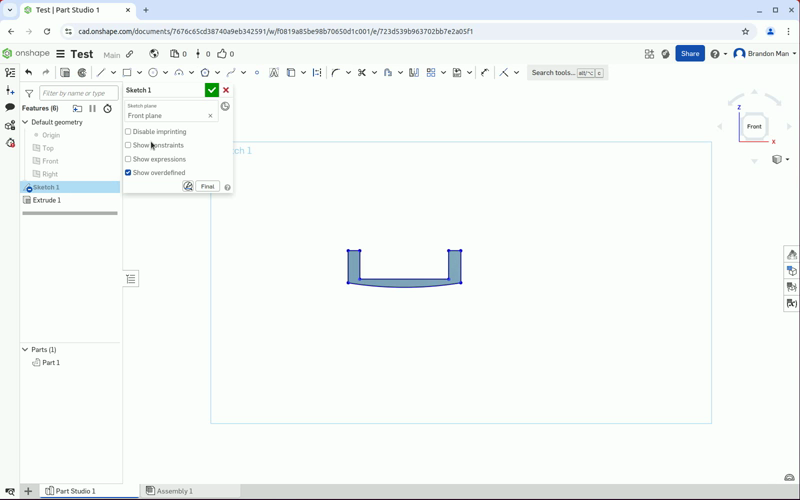
mouse_move(229, 92)
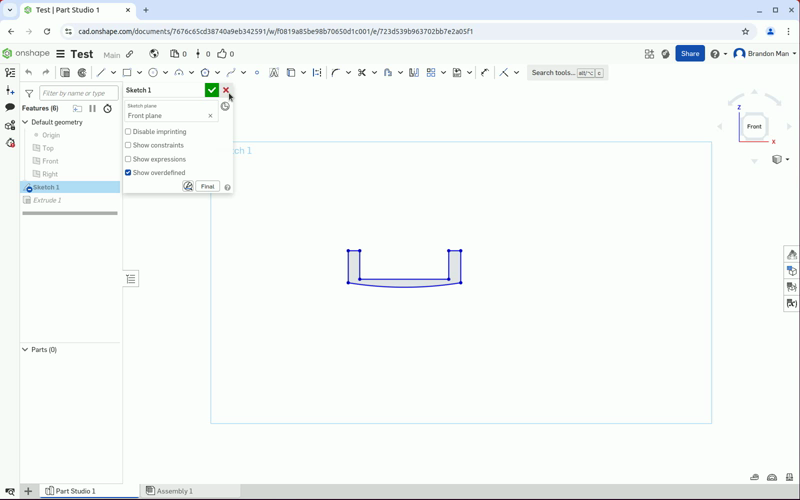
click(229, 92)
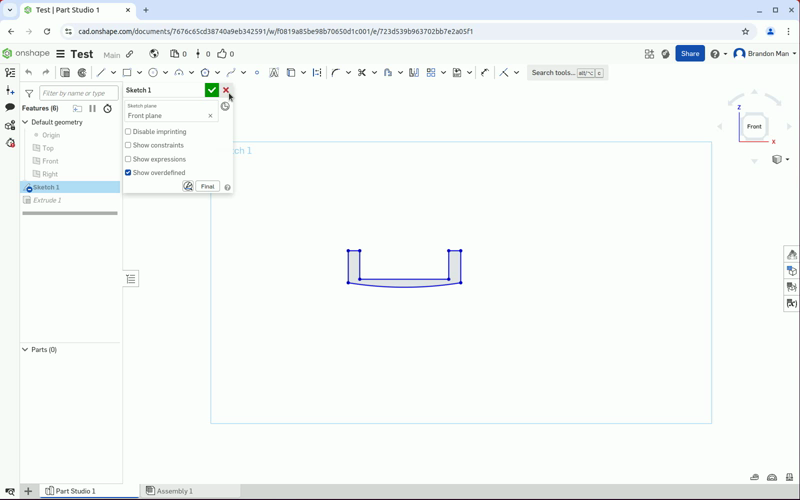
key(shift+s)
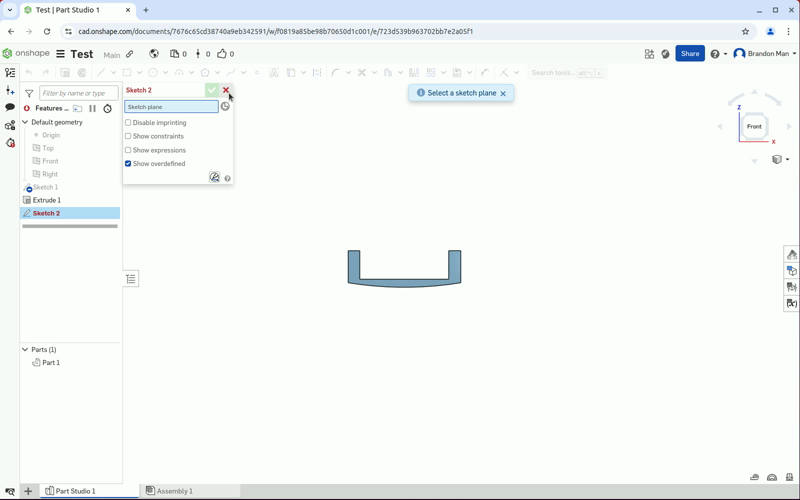
mouse_move(73, 163)
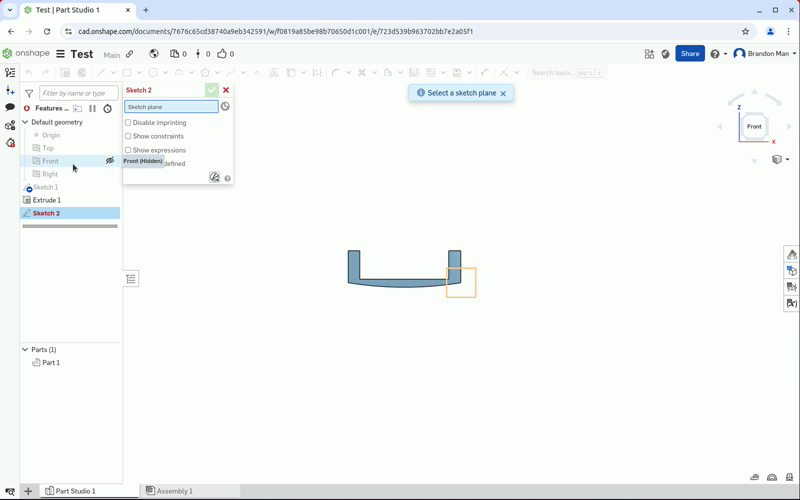
click(73, 163)
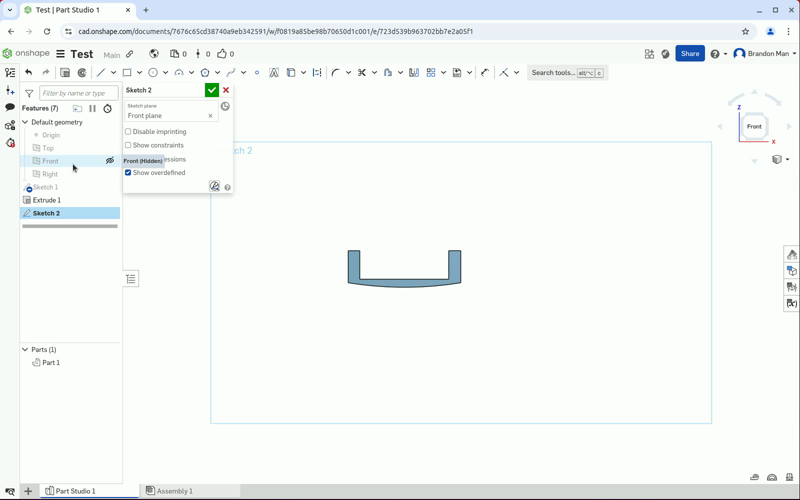
mouse_move(73, 352)
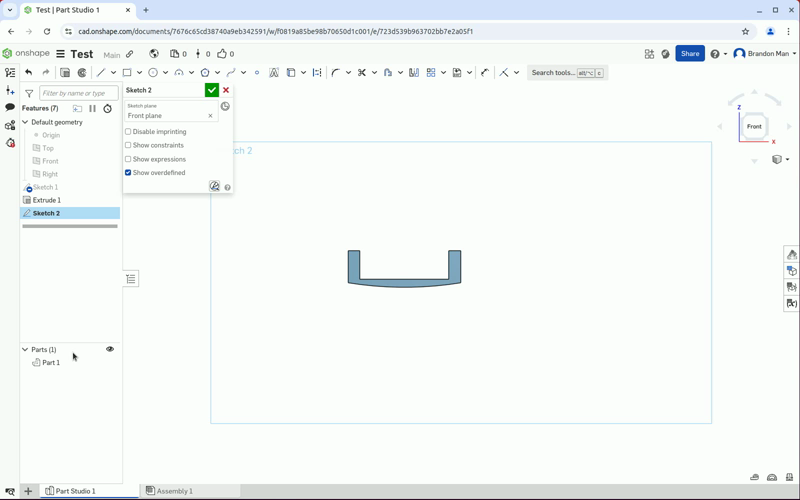
key(y)
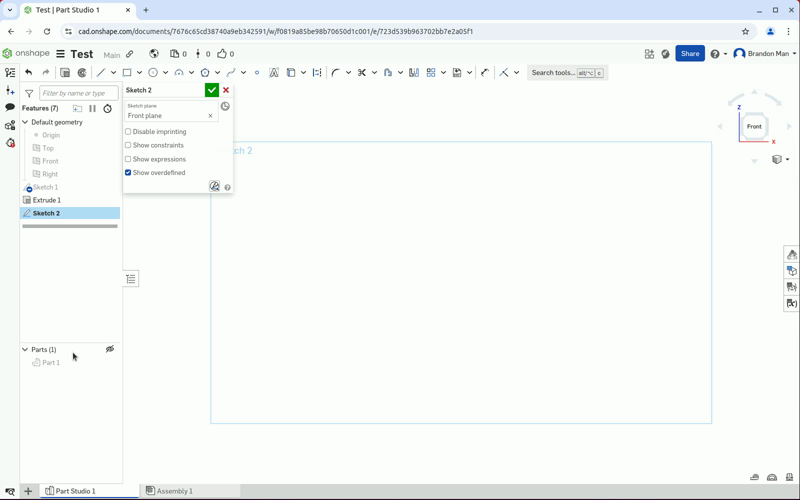
key(l)
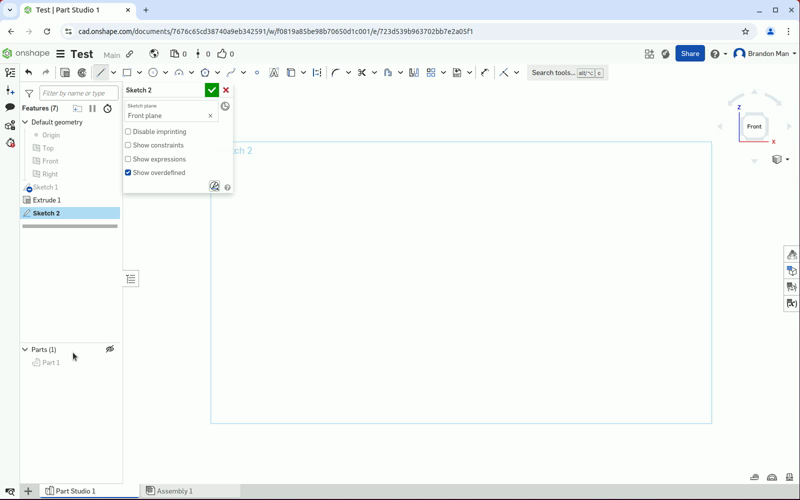
key_down(shift)
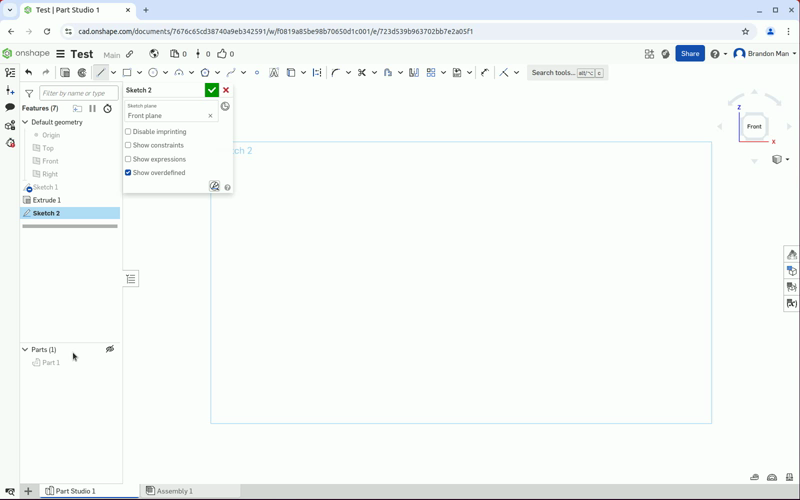
mouse_move(359, 279)
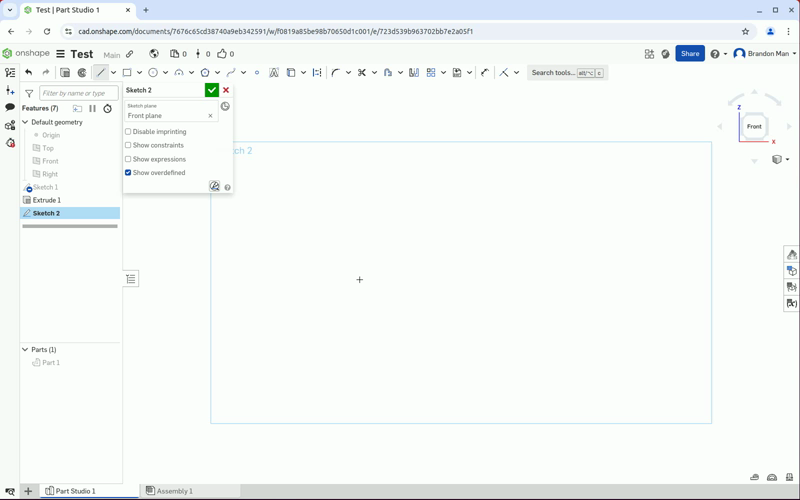
click(359, 279)
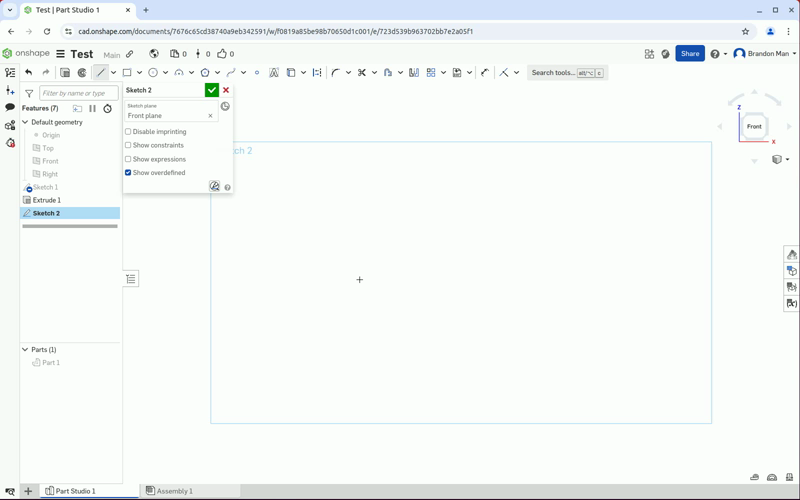
key_up(shift)
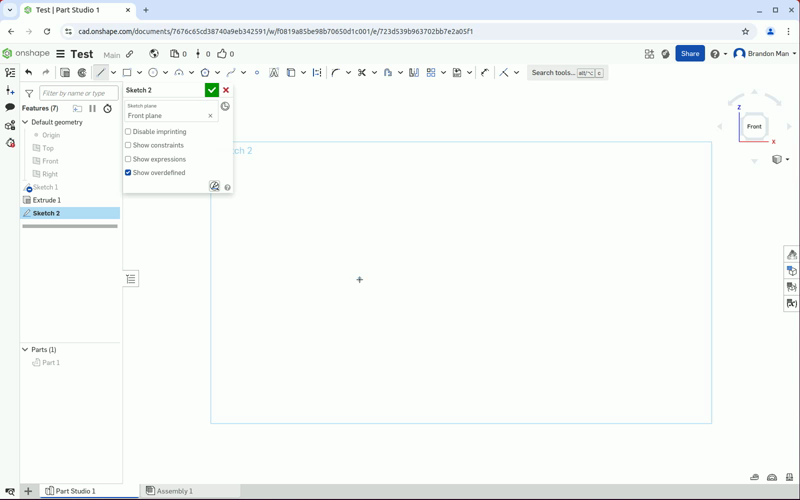
key_down(shift)
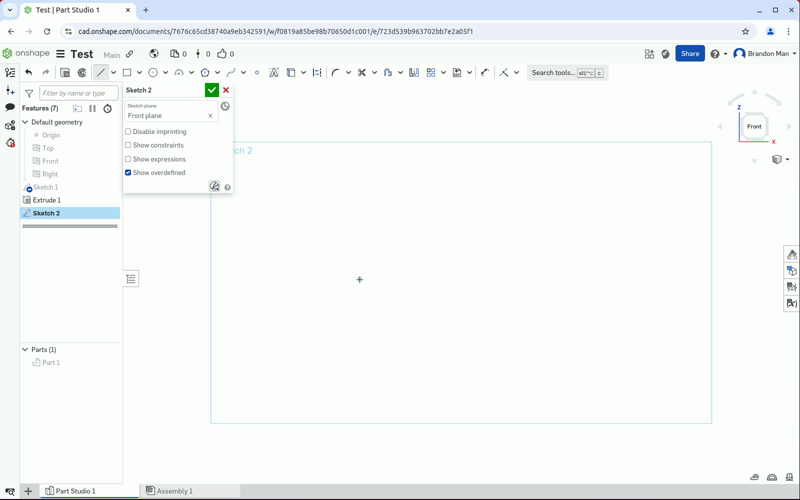
mouse_move(450, 279)
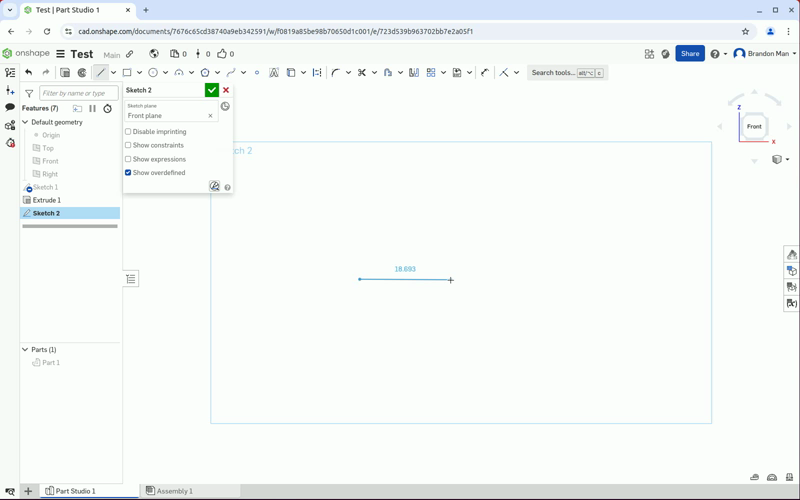
click(450, 279)
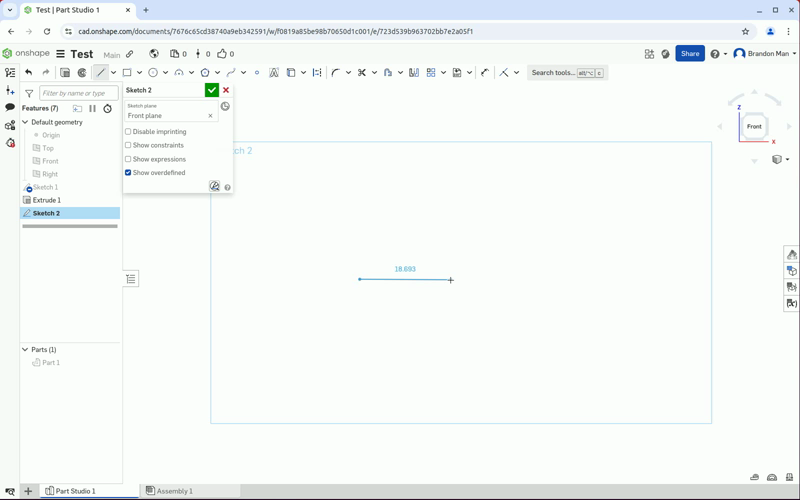
key_up(shift)
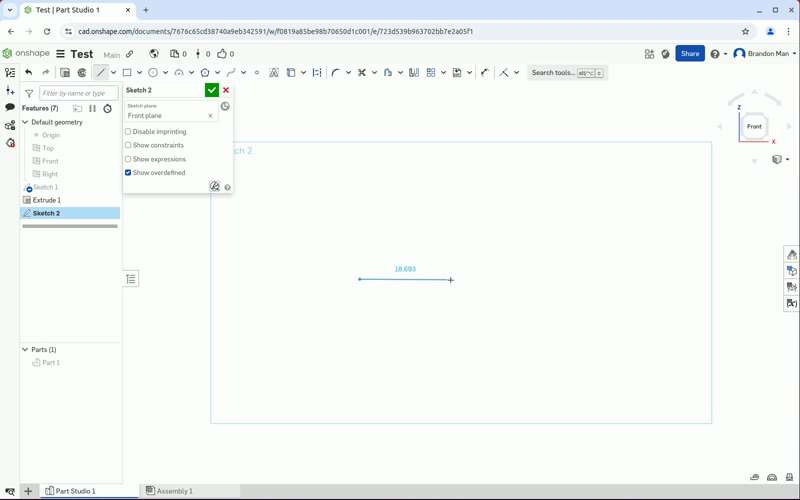
key_down(shift)
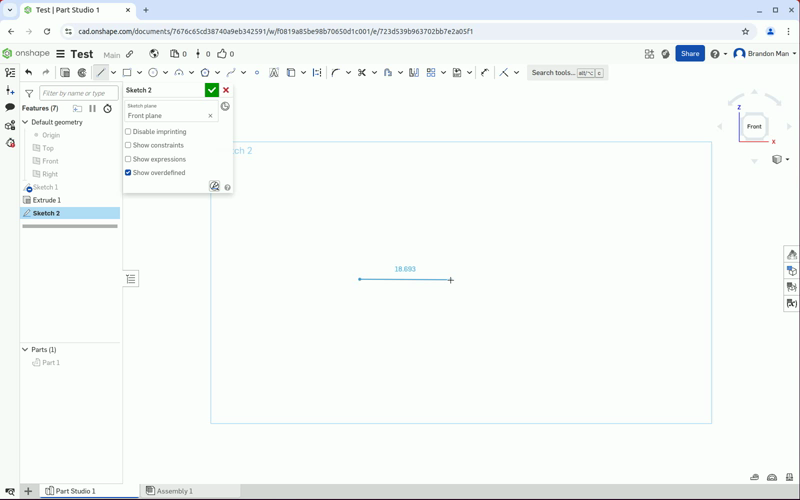
mouse_move(480, 279)
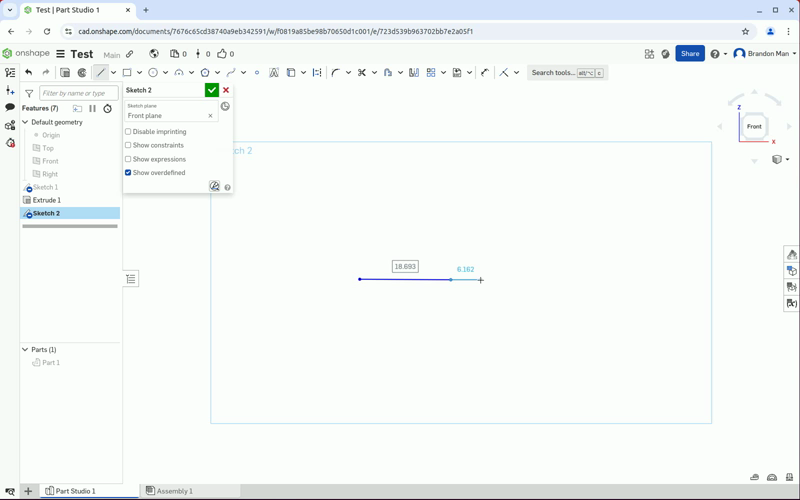
mouse_move(450, 250)
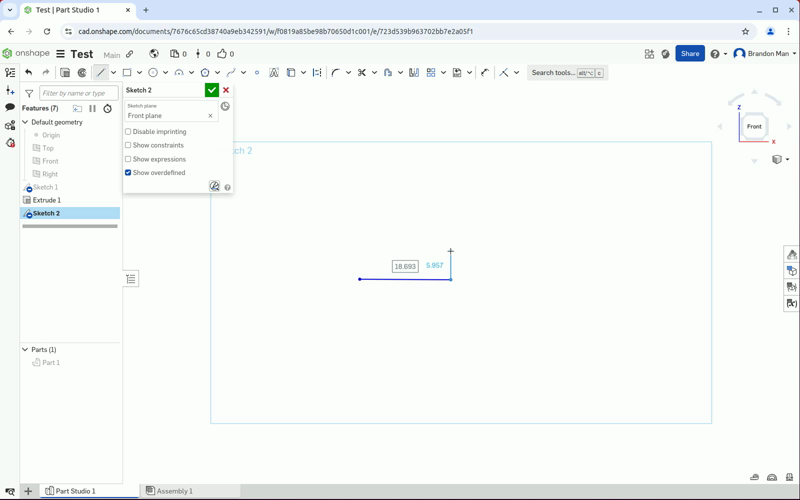
click(450, 250)
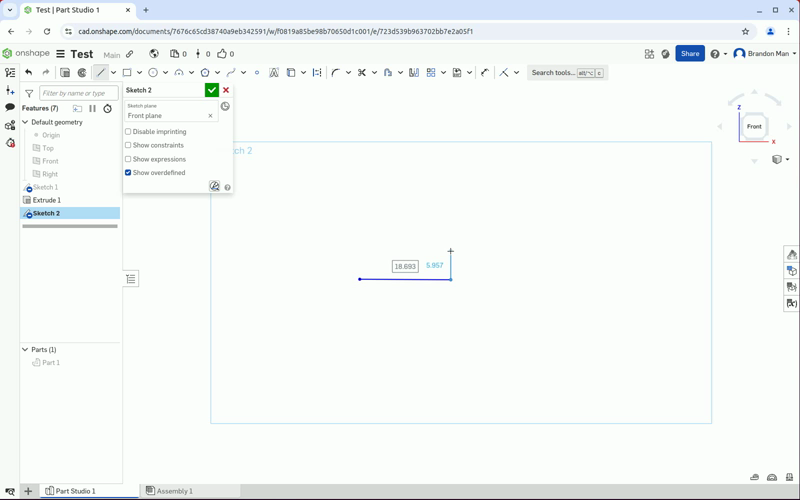
key_up(shift)
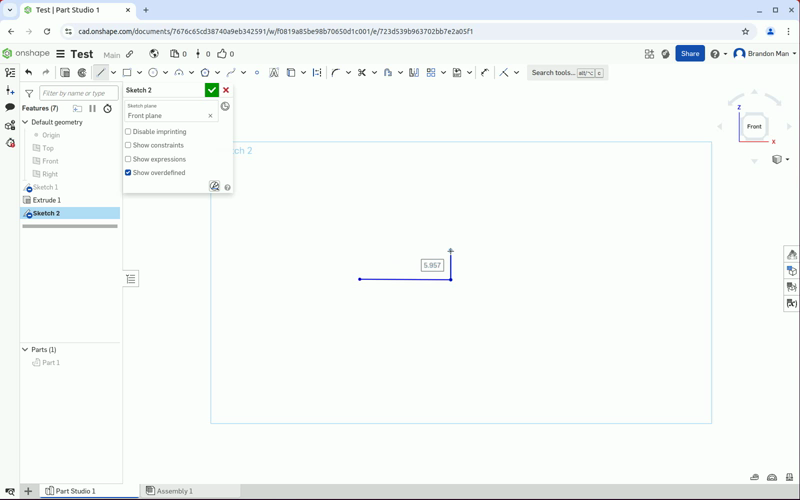
key_down(shift)
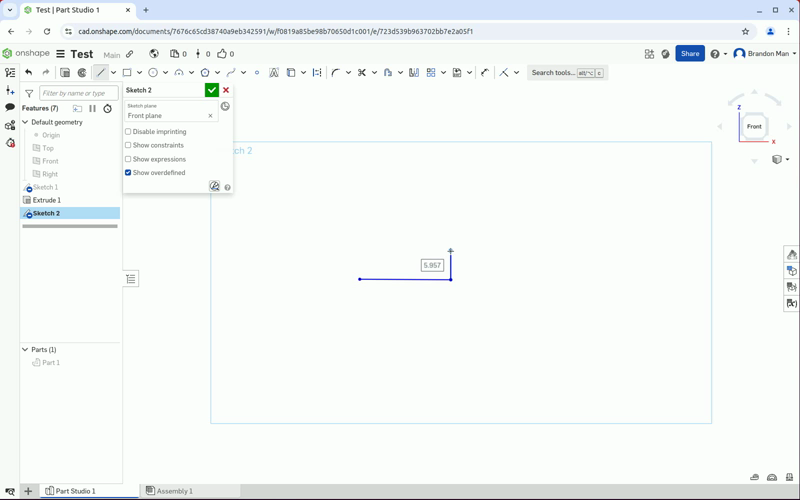
mouse_move(359, 250)
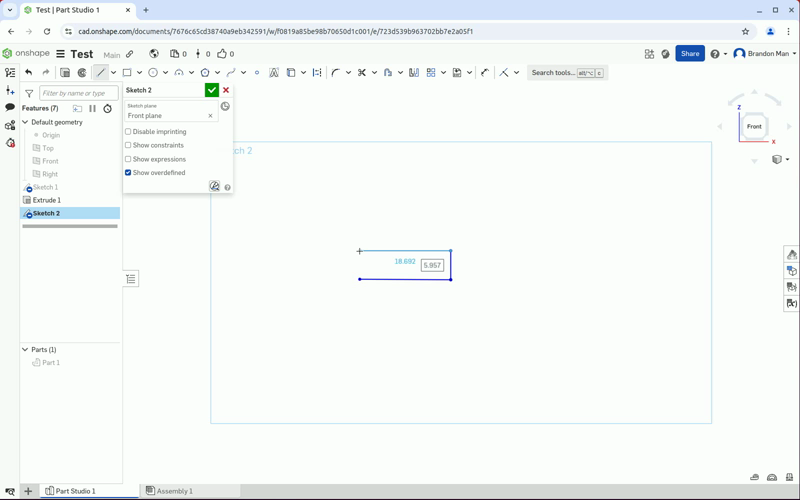
click(359, 250)
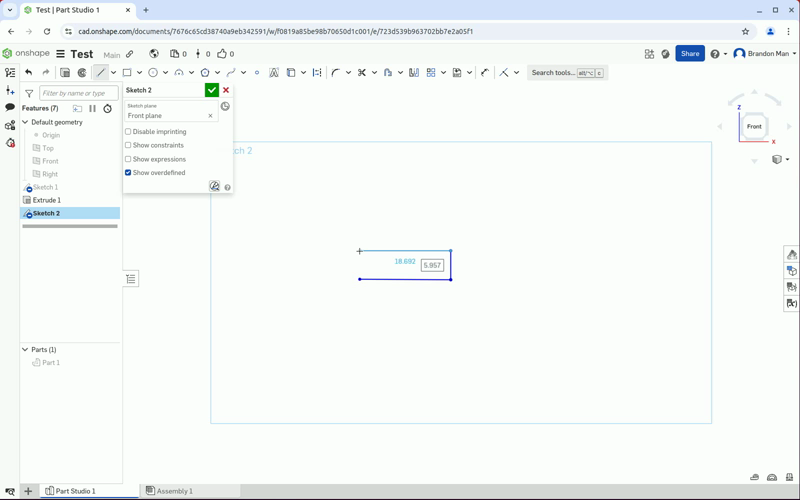
key_up(shift)
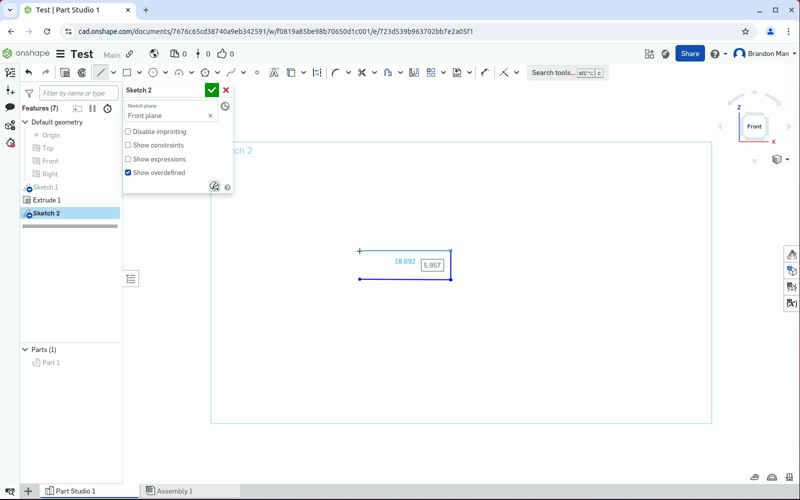
mouse_move(389, 250)
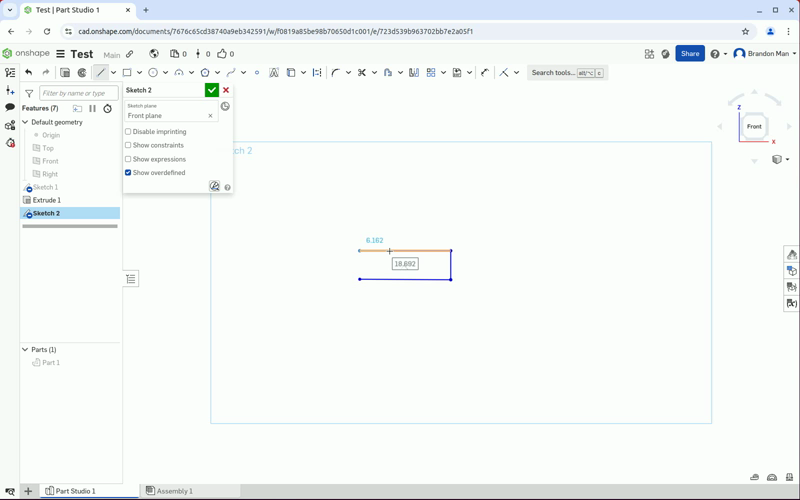
key_down(shift)
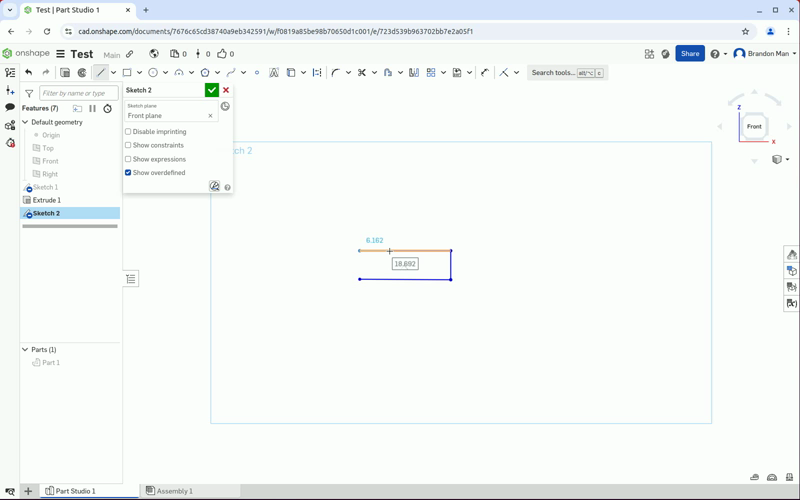
mouse_move(359, 279)
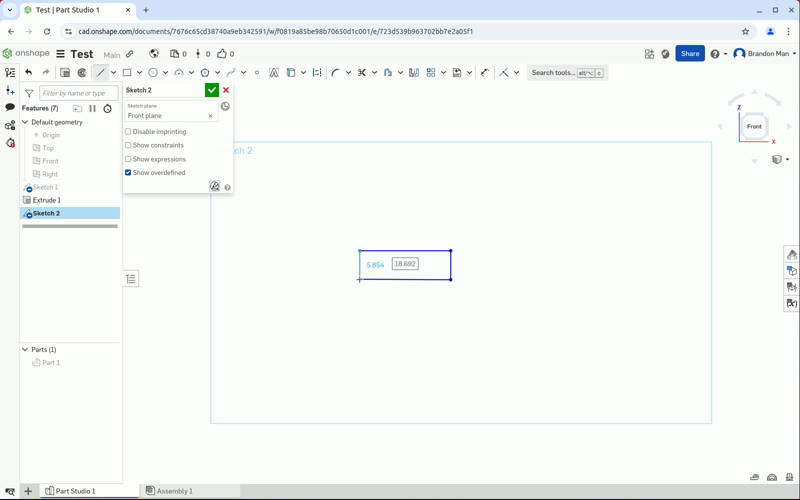
key_up(shift)
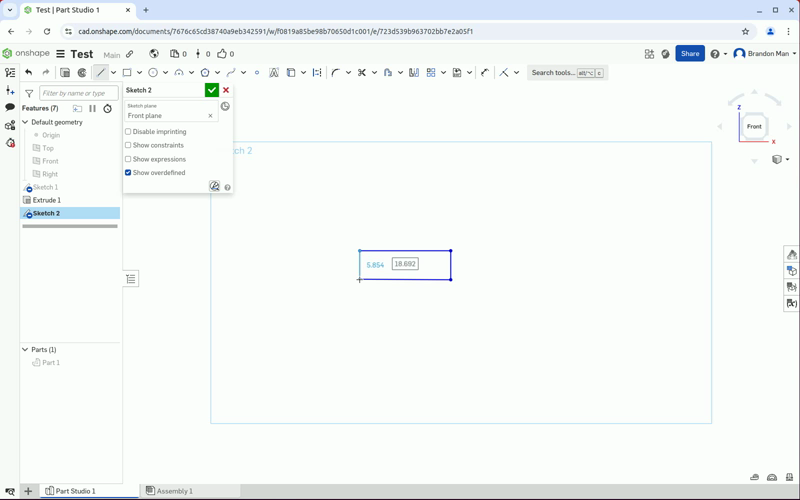
click(359, 279)
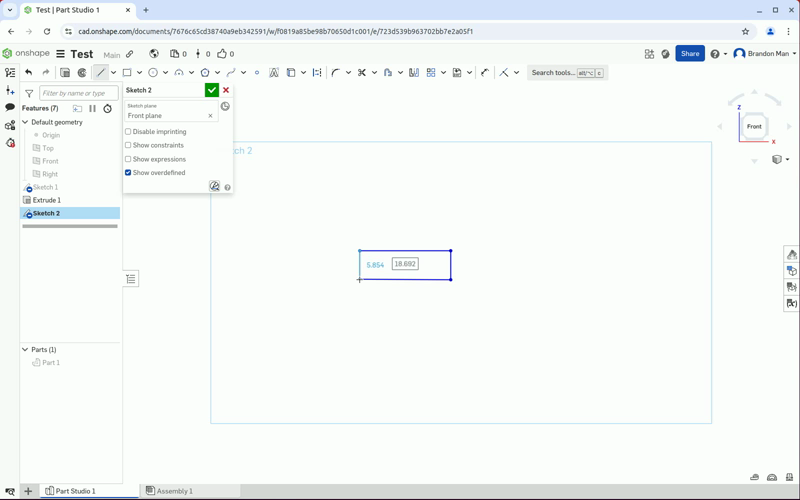
key(esc)
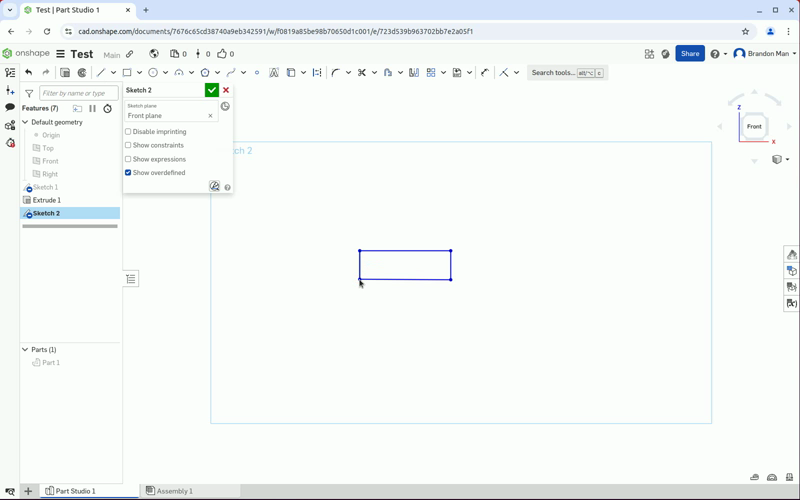
mouse_move(444, 264)
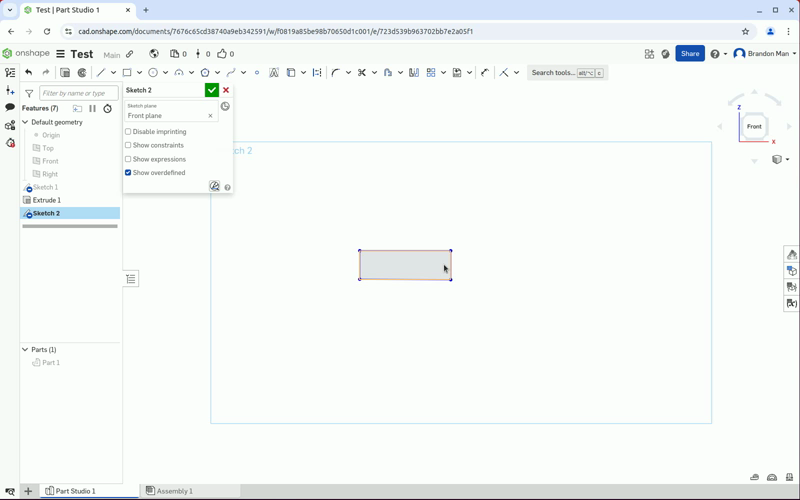
click(444, 264)
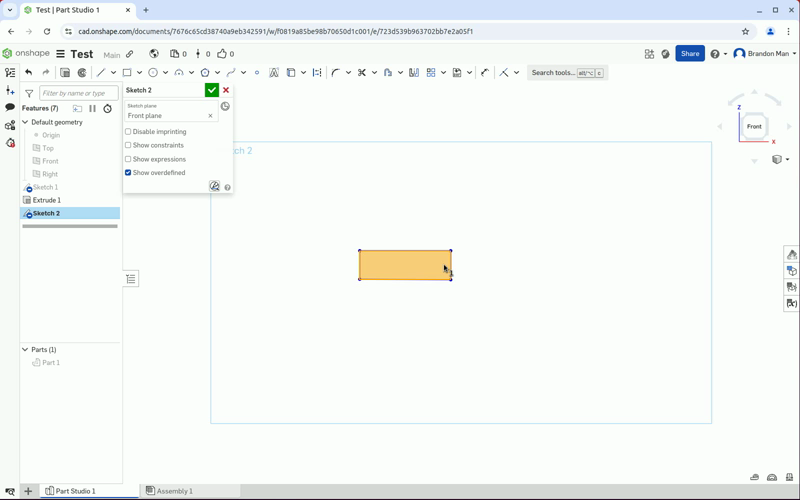
mouse_move(73, 352)
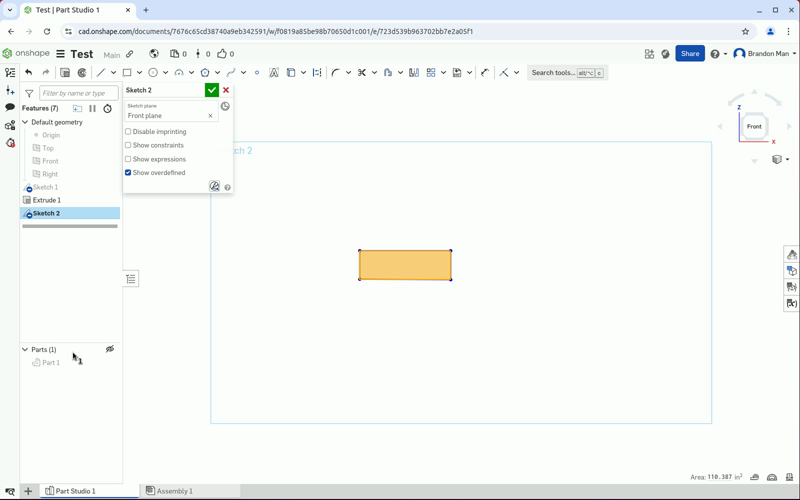
key(shift+y)
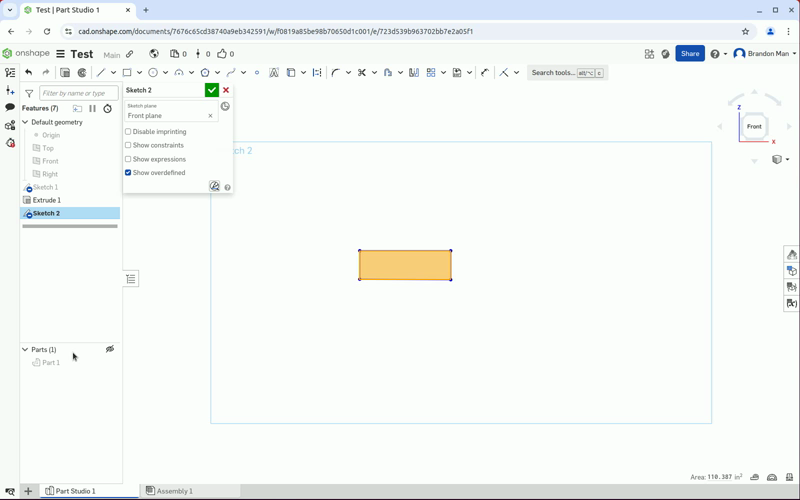
key(shift+e)
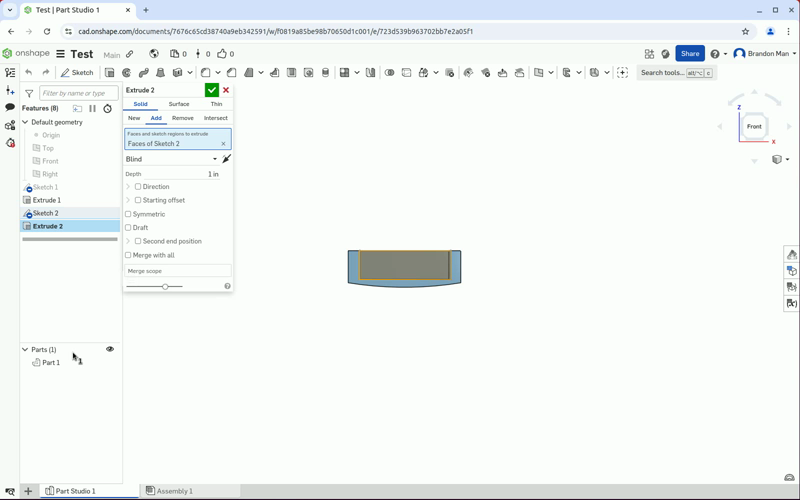
mouse_move(143, 106)
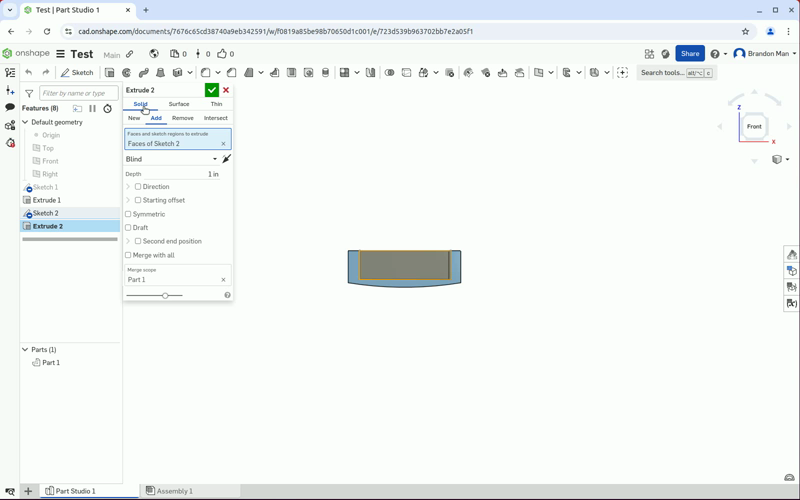
click(143, 106)
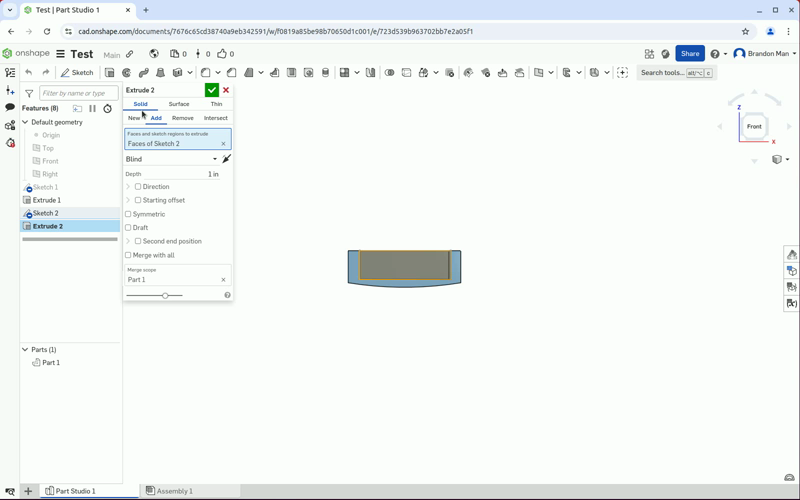
mouse_move(137, 120)
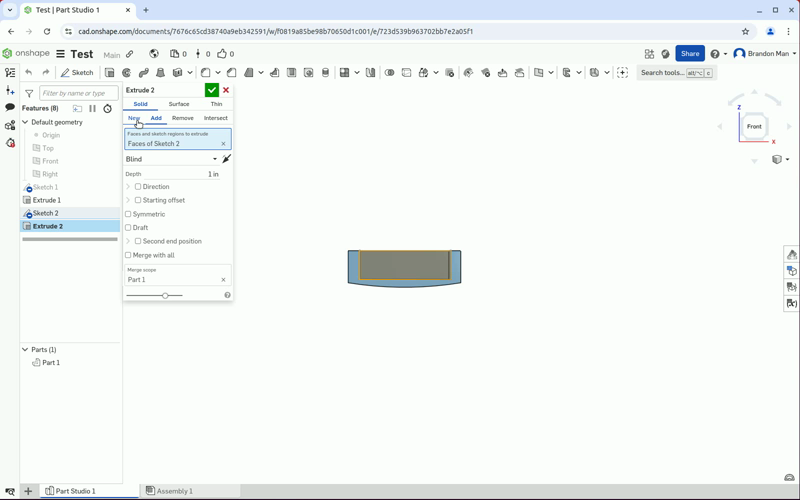
click(137, 120)
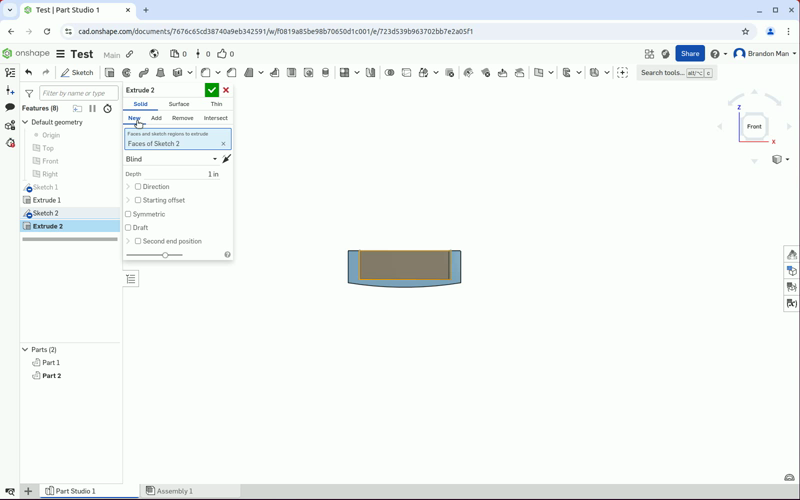
key(tab, 4)
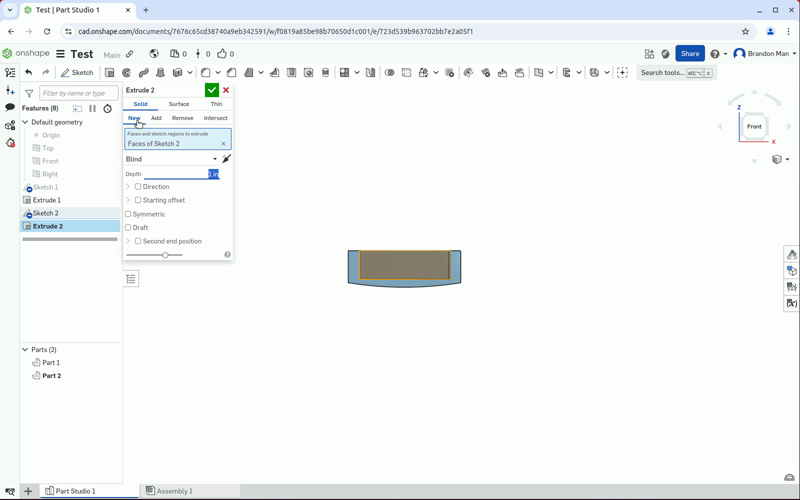
text(0.481)
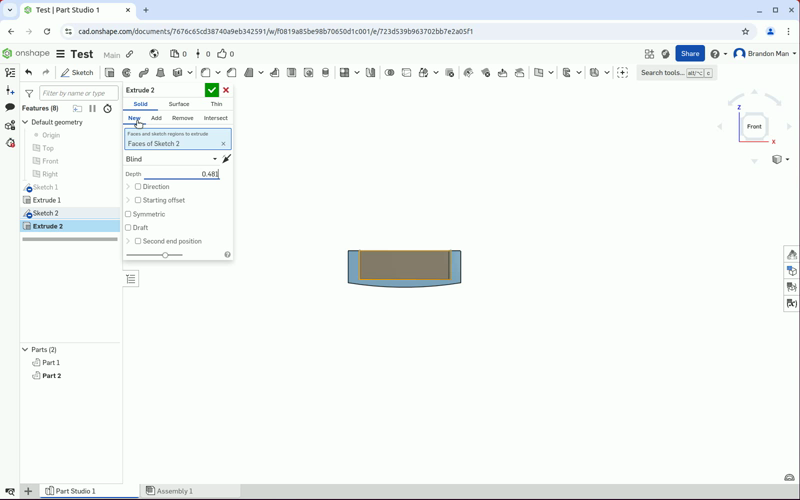
key(enter)
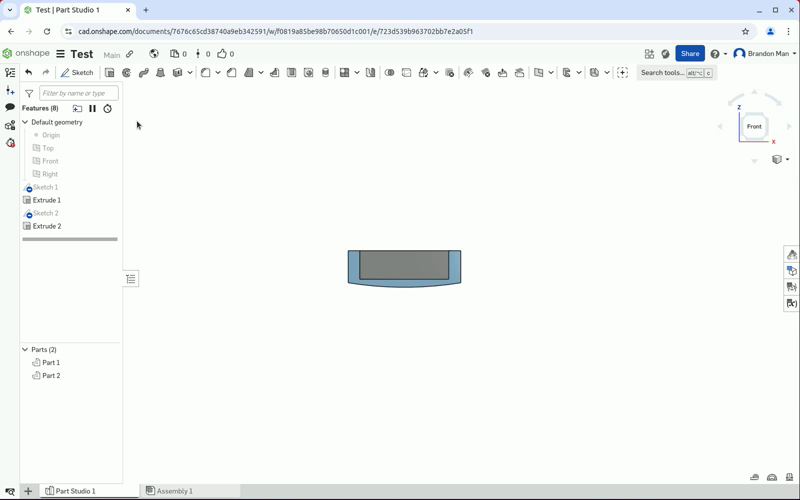
key(shift+h)
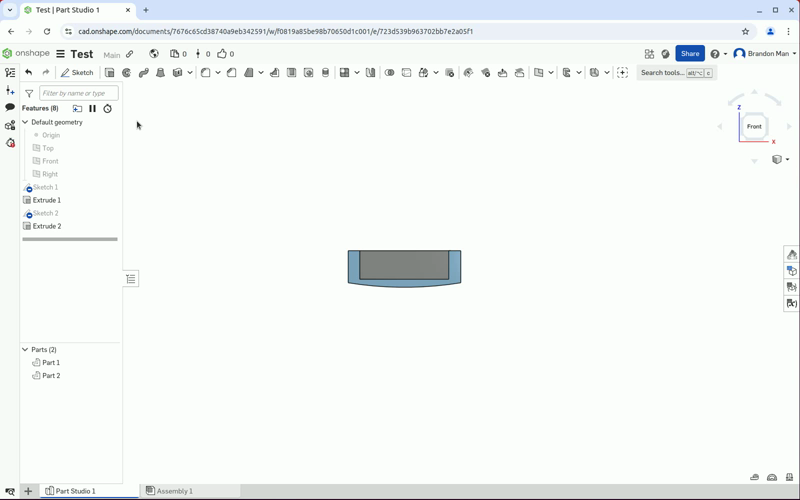
key(shift+h)
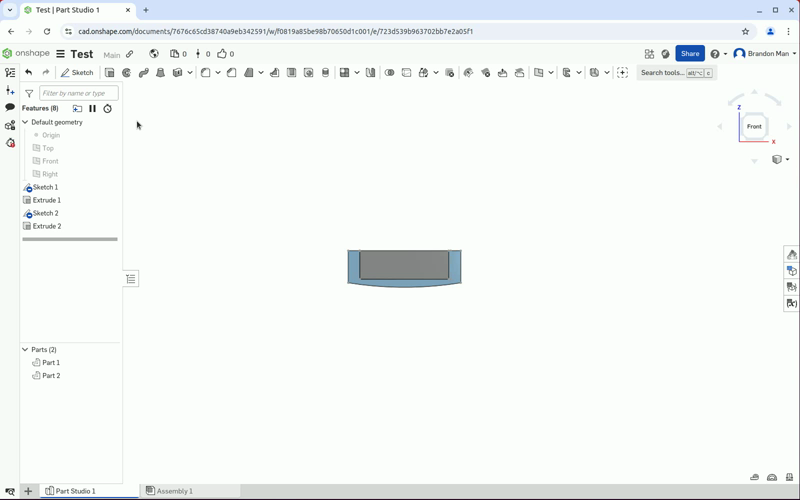
key(shift+7)
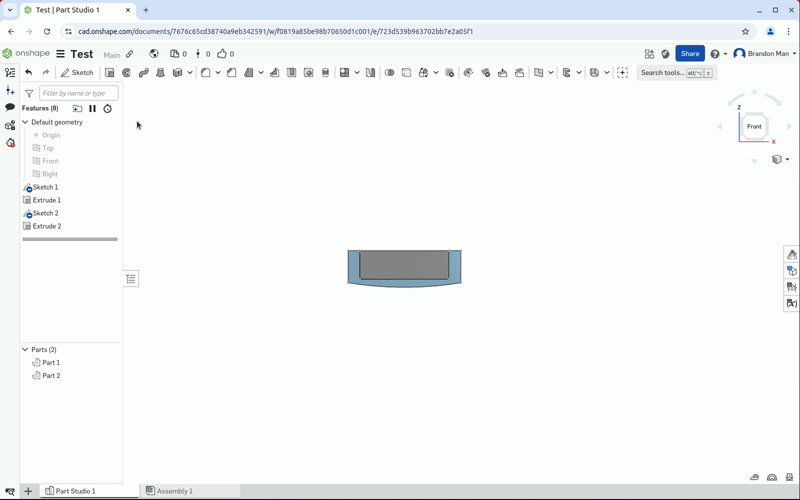
key(left, 2)
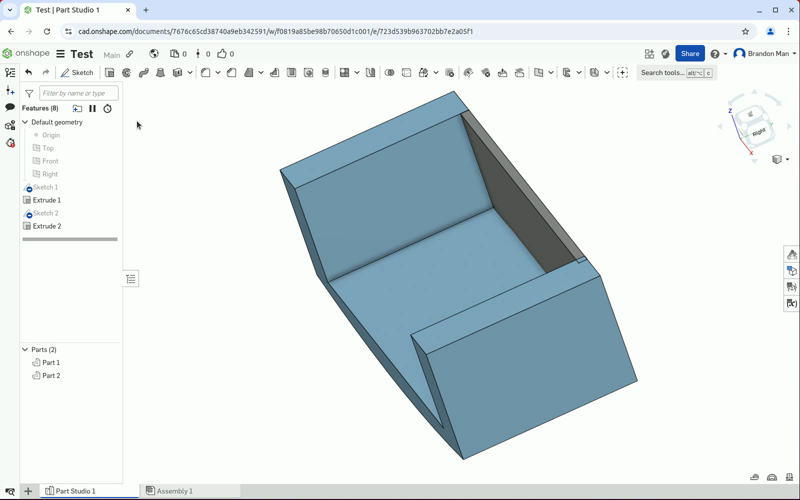
key(down, 2)
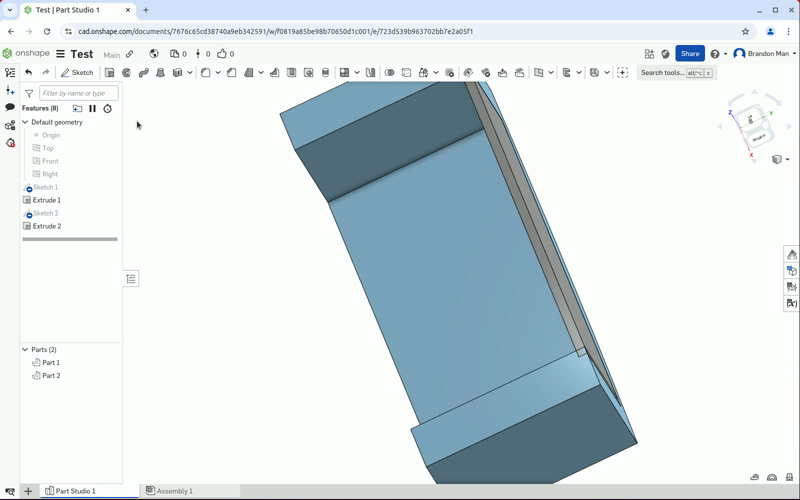
key(up, 2)
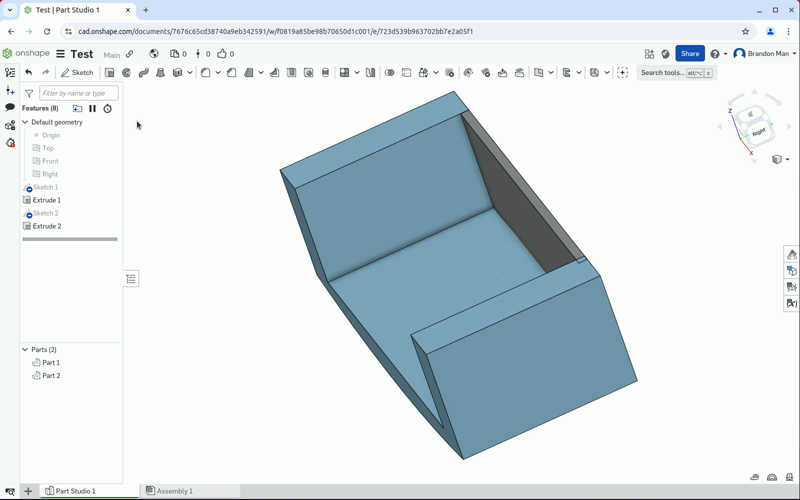
key(right, 2)
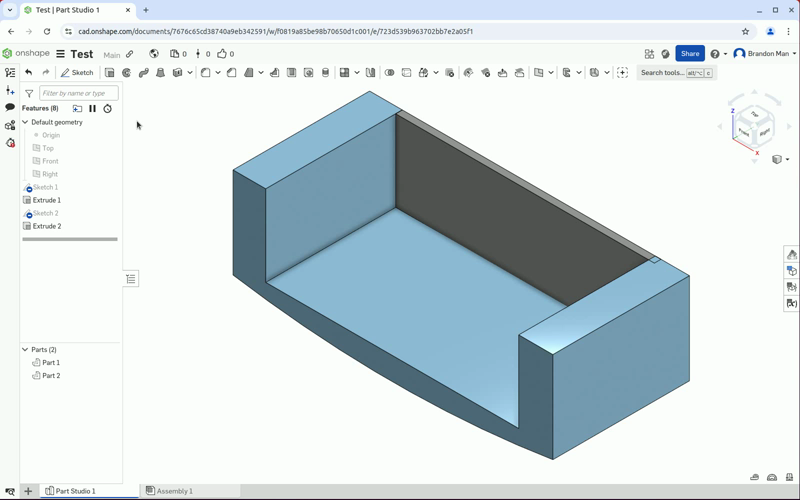
mouse_move(73, 189)
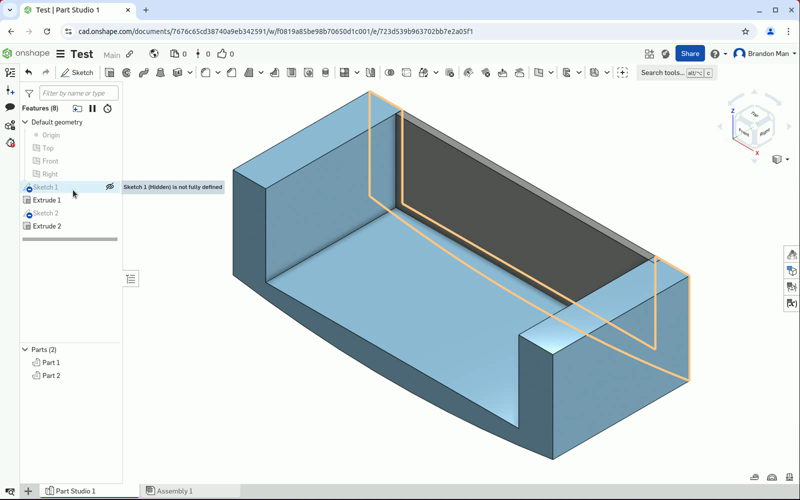
click(73, 189)